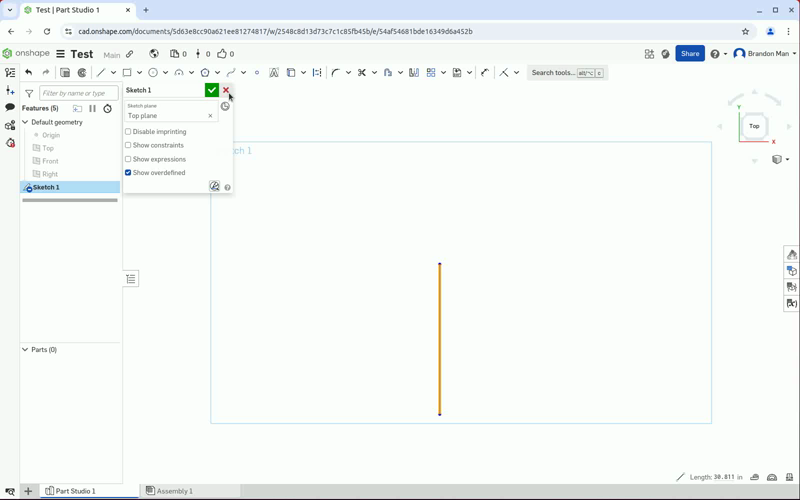
key(shift+h)
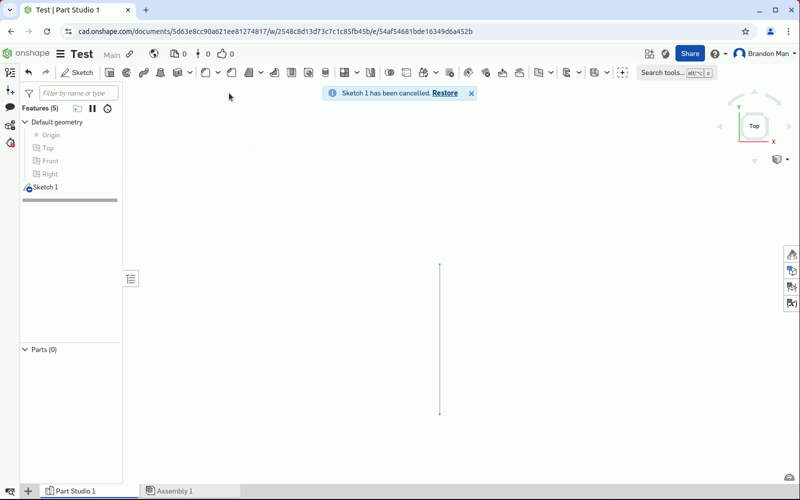
key(shift+s)
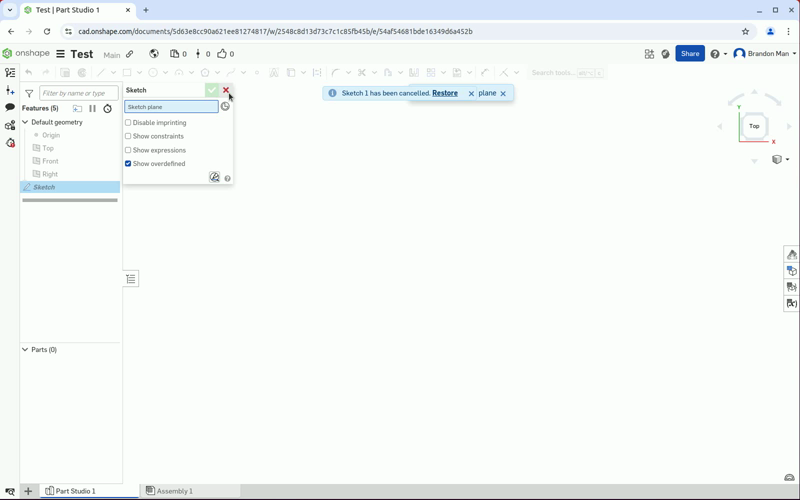
mouse_move(73, 150)
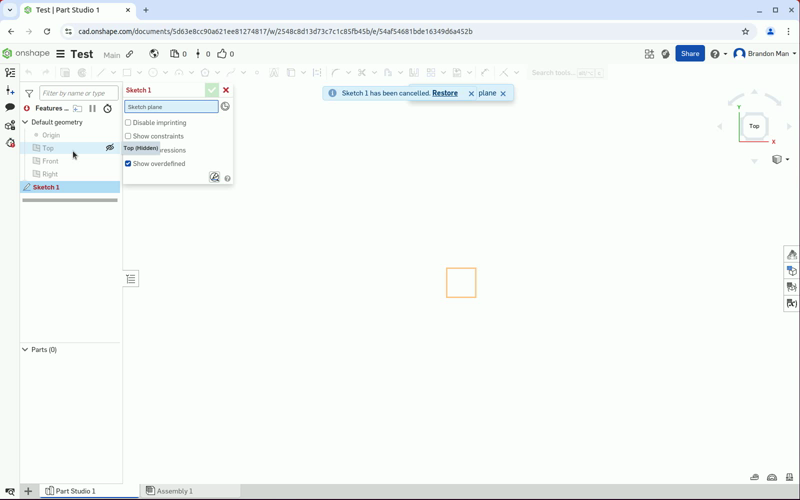
click(73, 150)
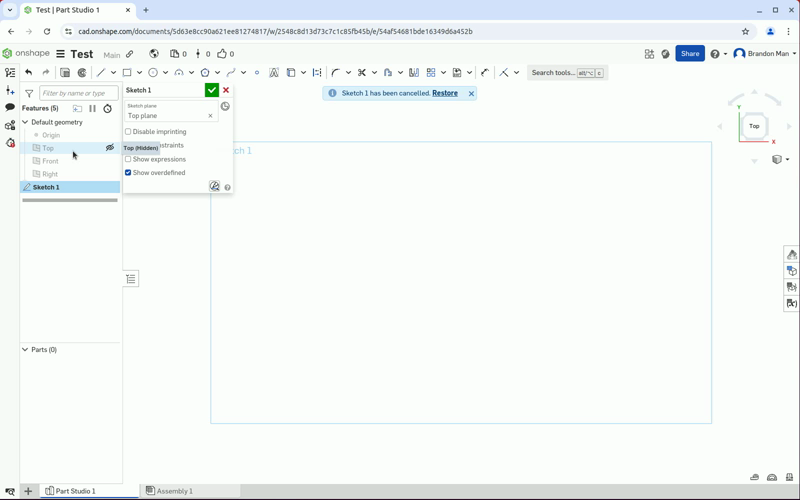
mouse_move(73, 352)
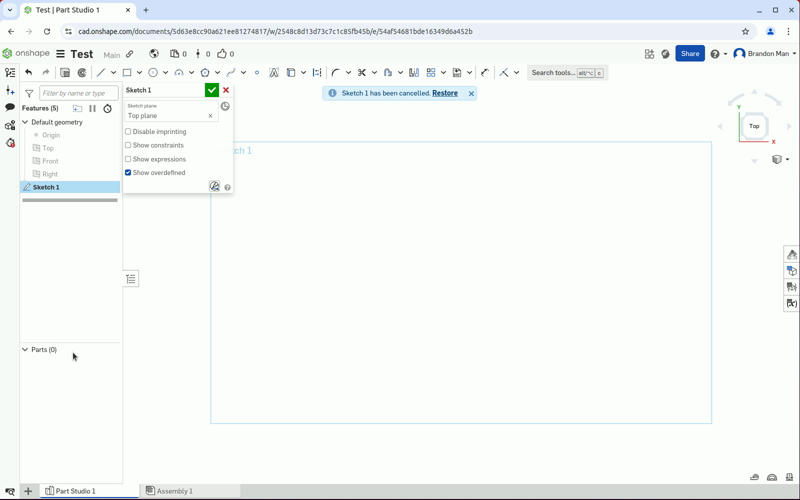
key(y)
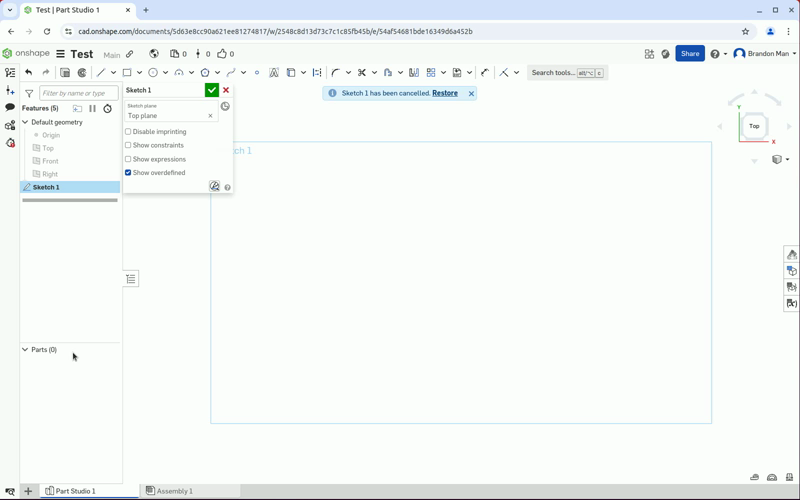
key(l)
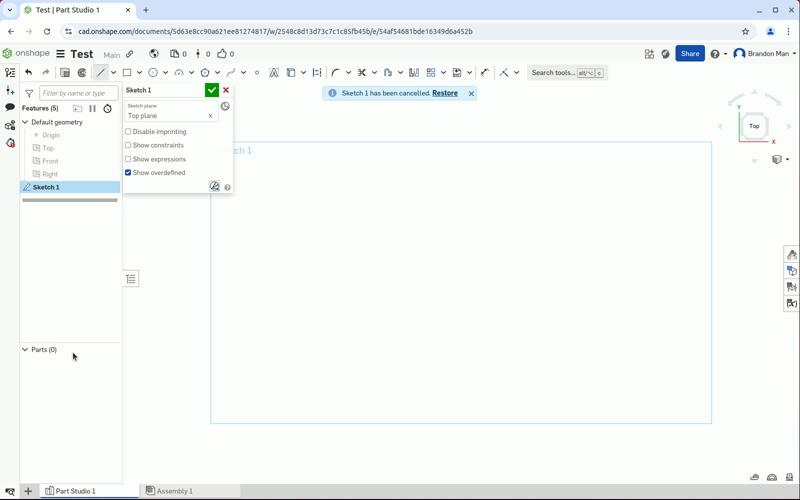
key_down(shift)
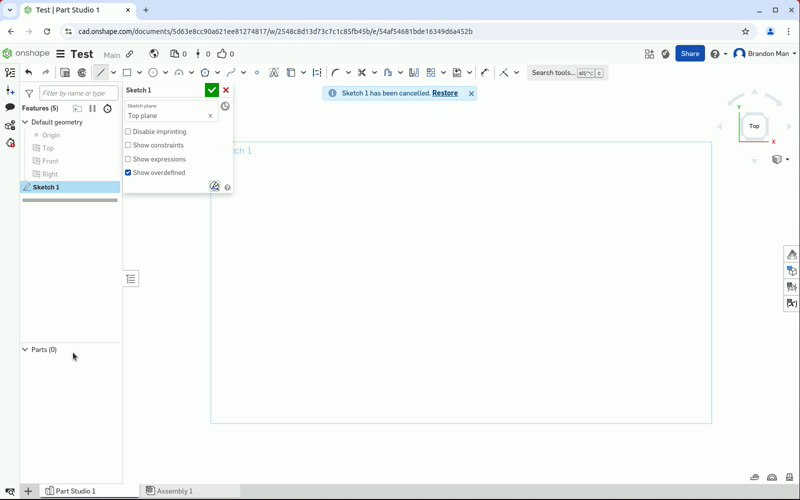
mouse_move(417, 319)
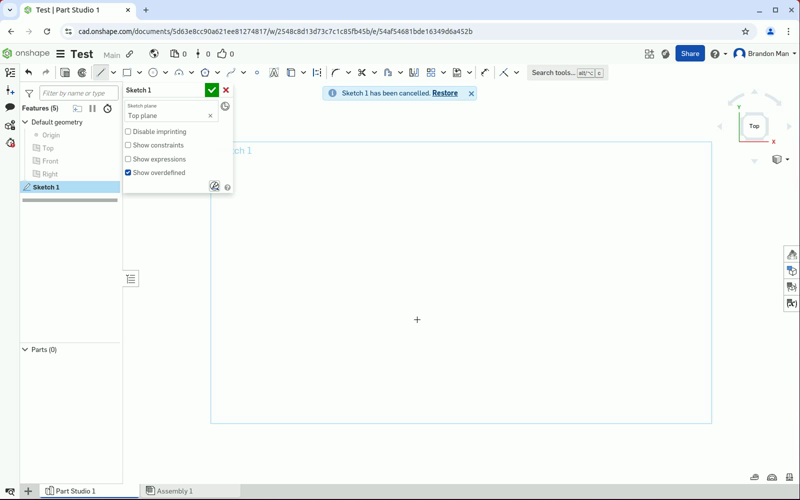
click(417, 319)
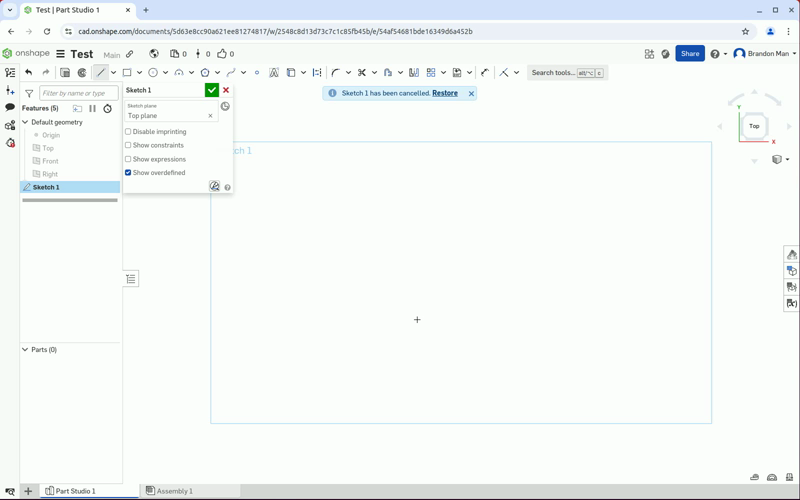
key_up(shift)
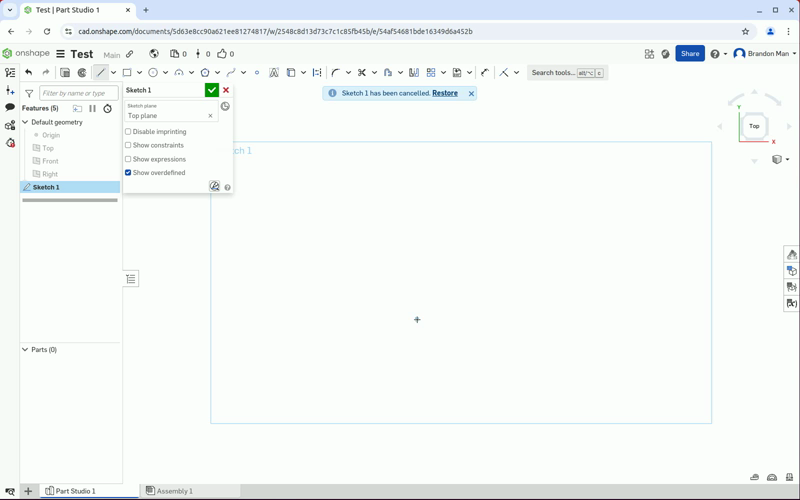
key_down(shift)
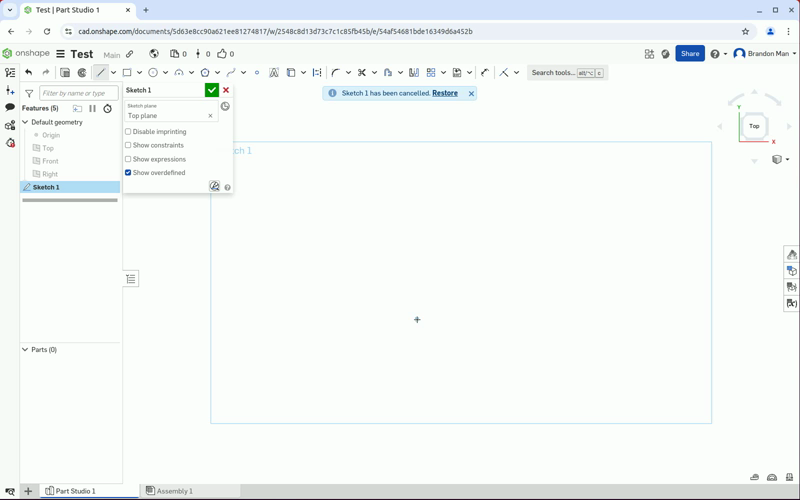
mouse_move(552, 319)
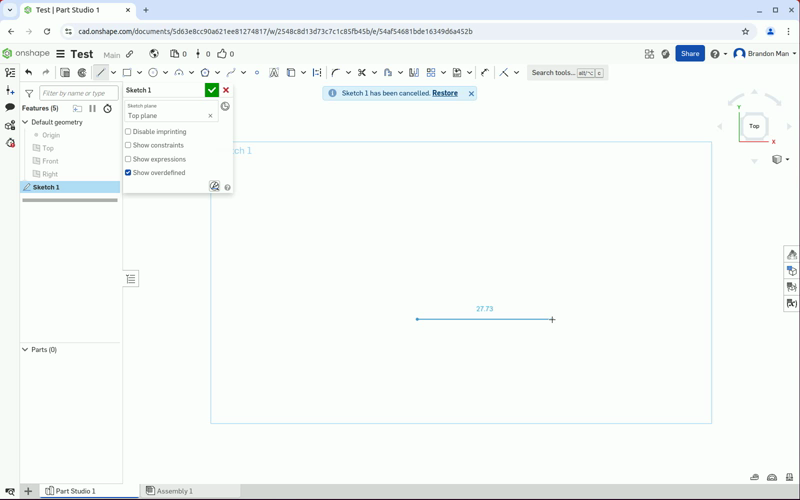
click(552, 319)
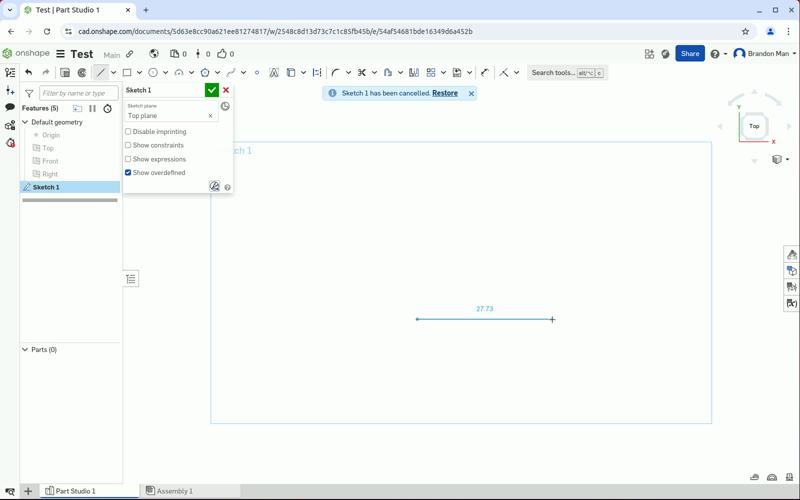
key_up(shift)
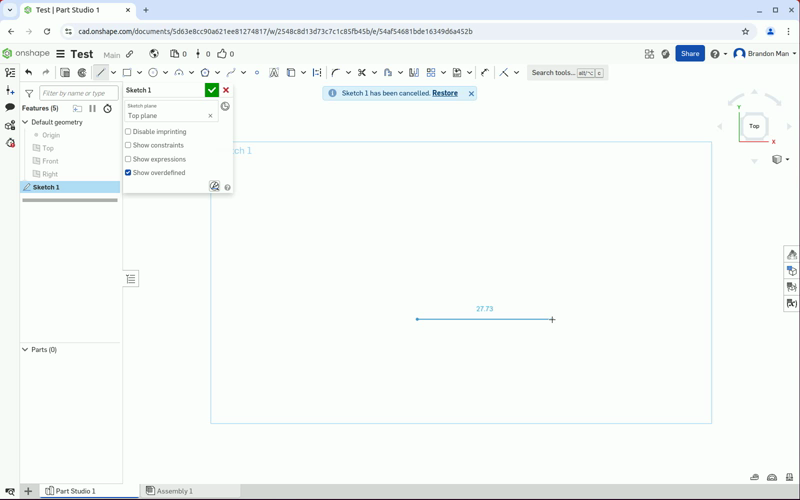
key_down(shift)
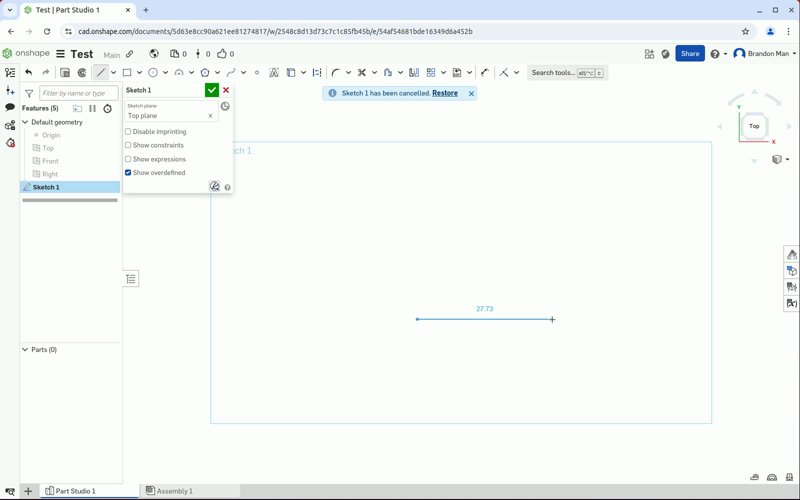
mouse_move(552, 230)
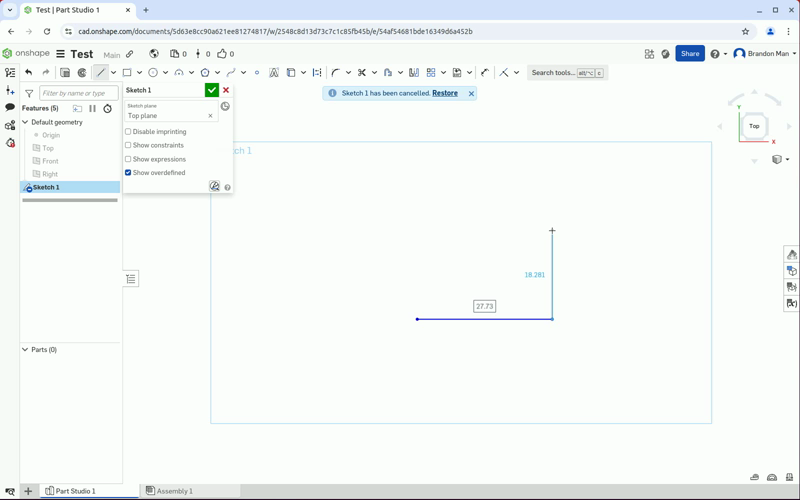
click(552, 230)
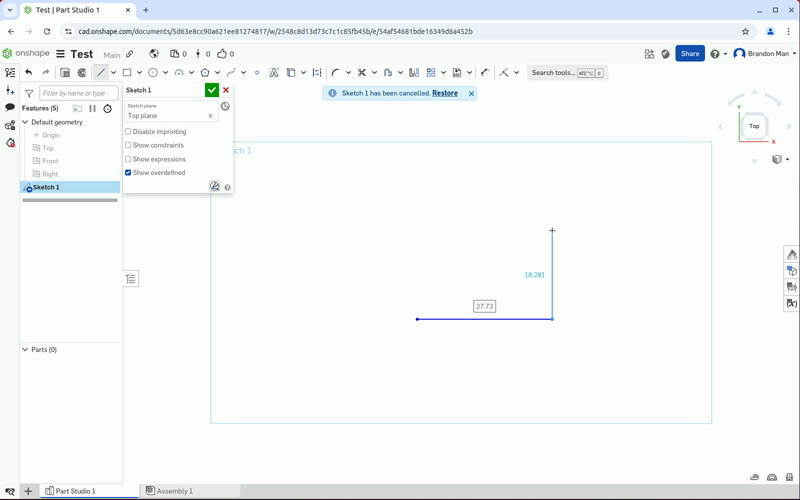
key_up(shift)
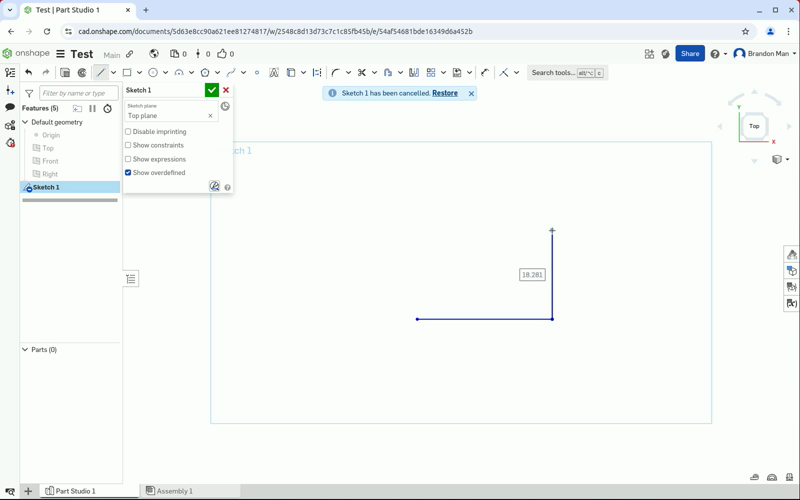
key_down(shift)
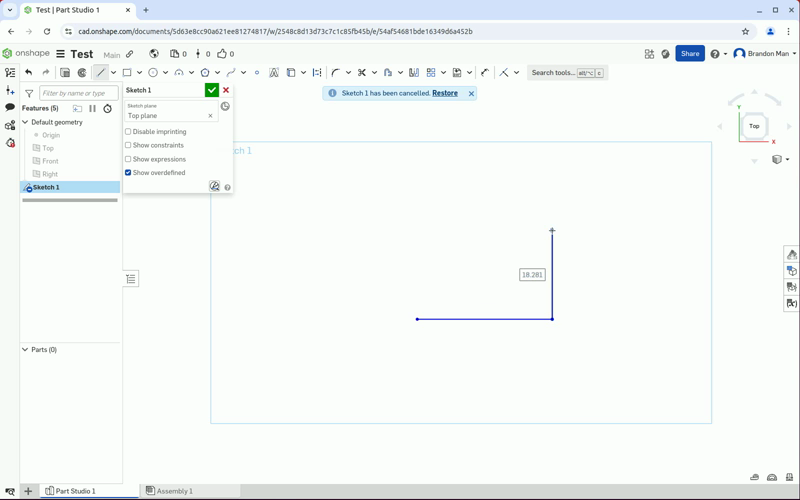
mouse_move(417, 230)
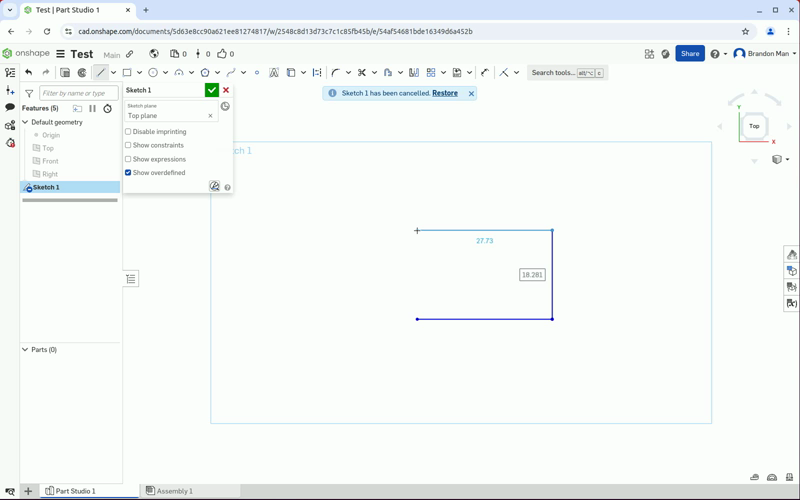
click(417, 230)
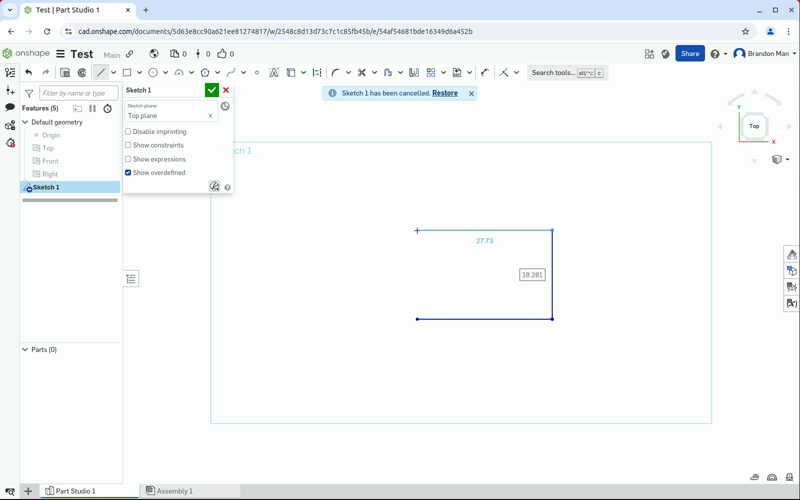
key_up(shift)
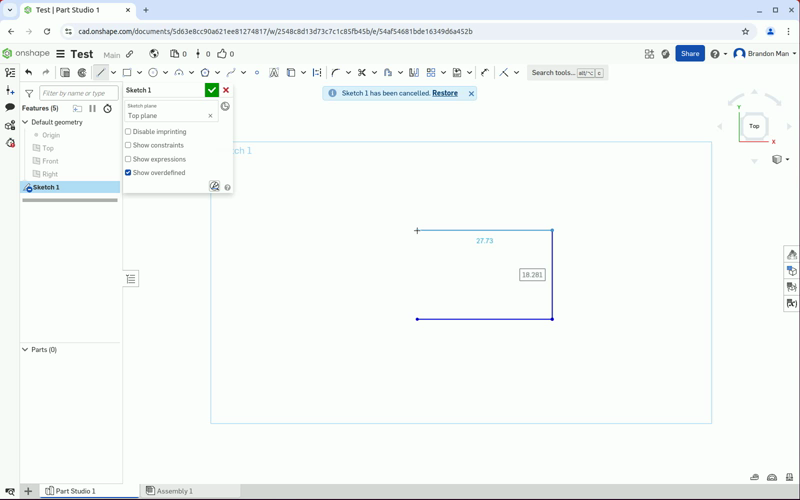
key_down(shift)
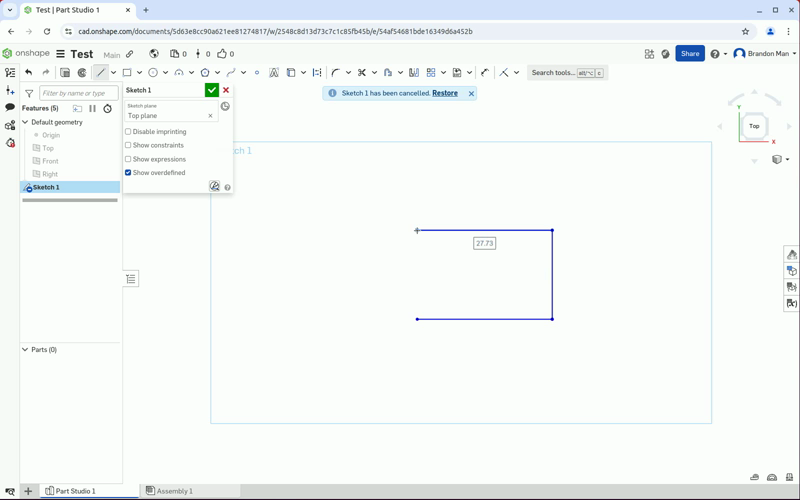
mouse_move(417, 319)
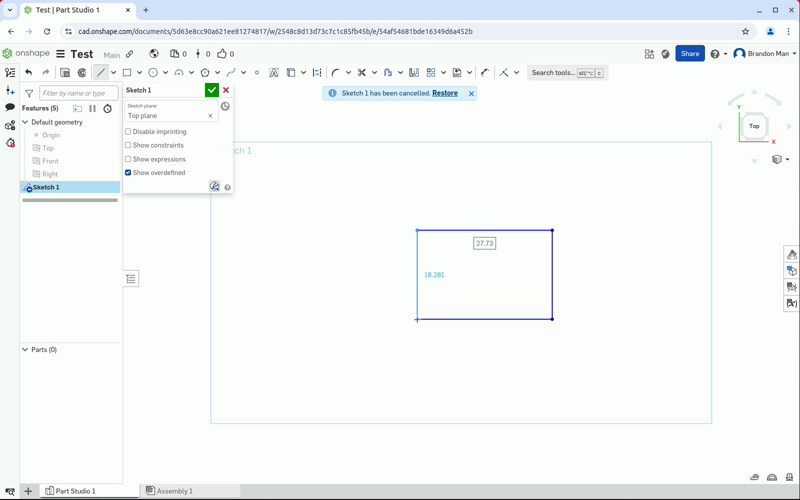
key_up(shift)
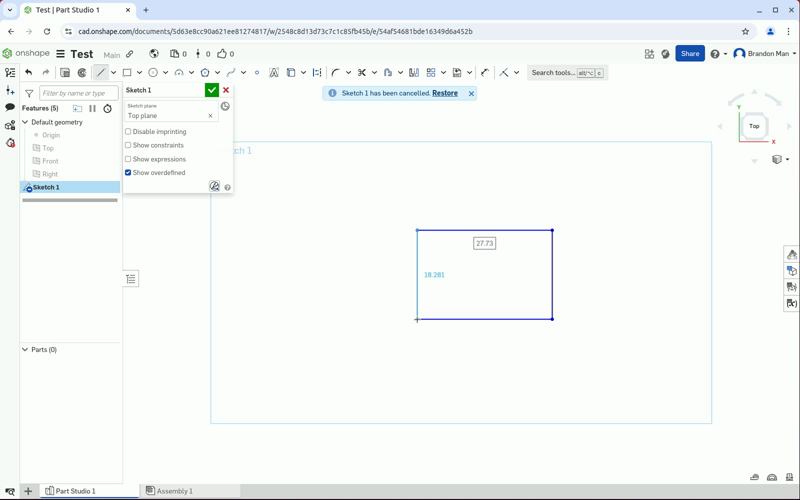
click(417, 319)
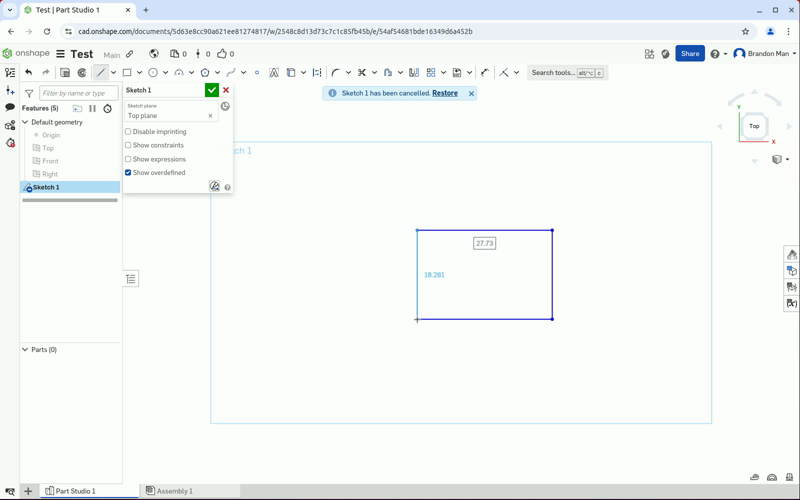
key(esc)
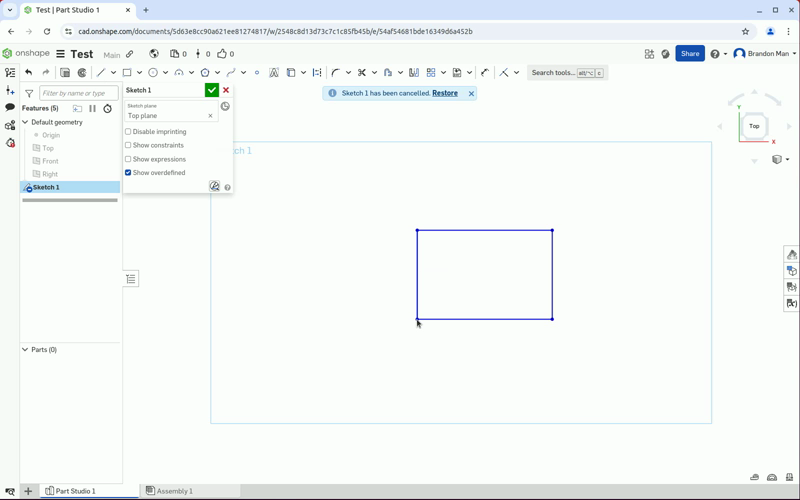
mouse_move(489, 271)
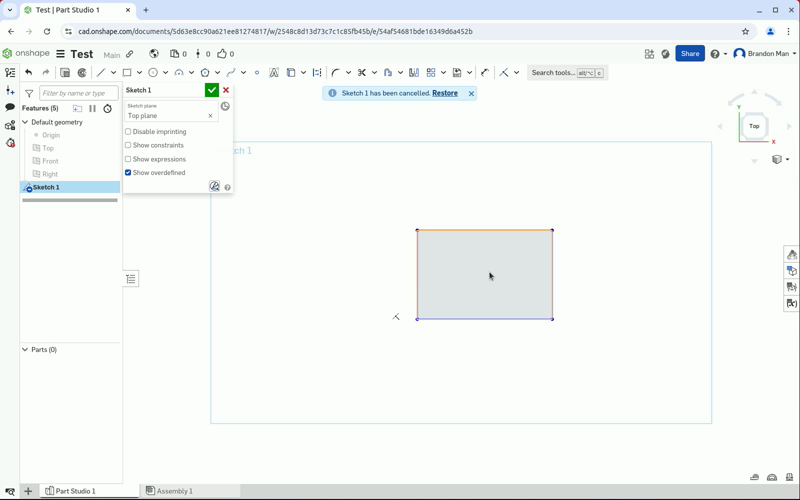
click(489, 271)
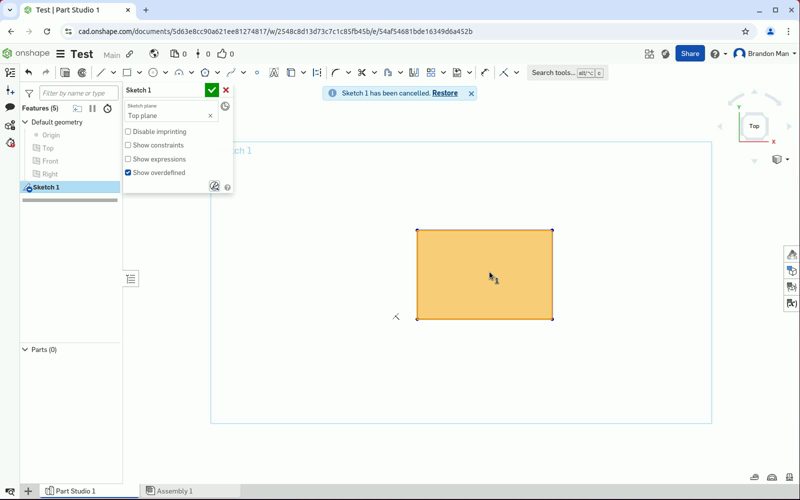
mouse_move(73, 352)
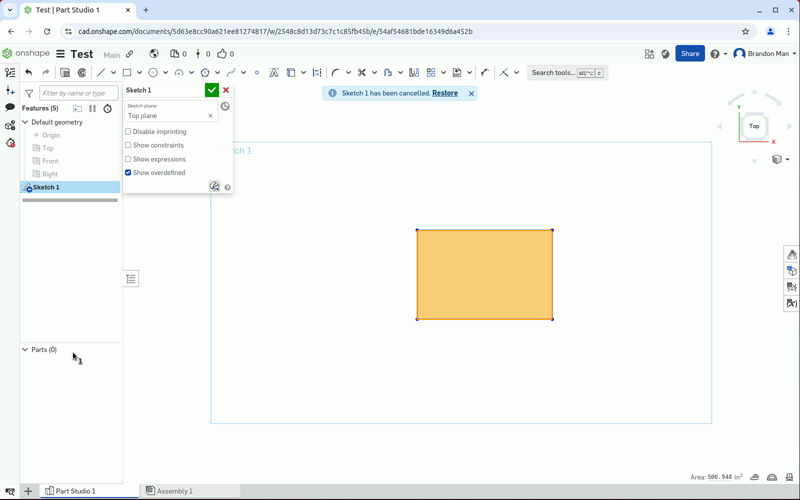
key(shift+y)
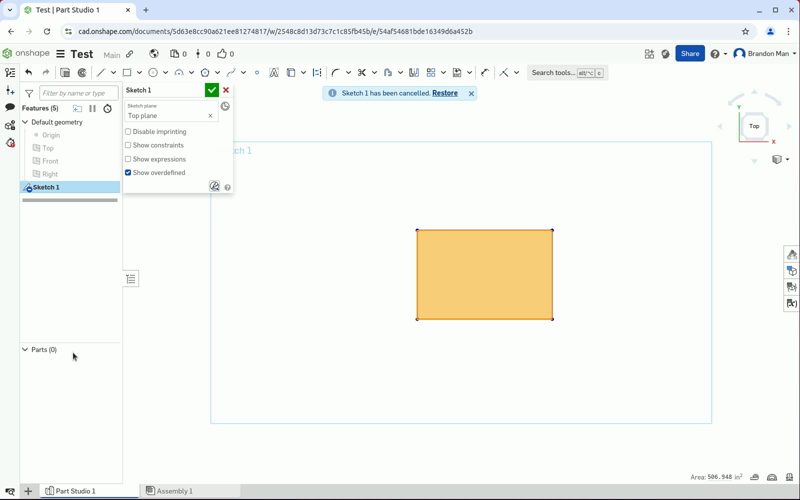
key(shift+e)
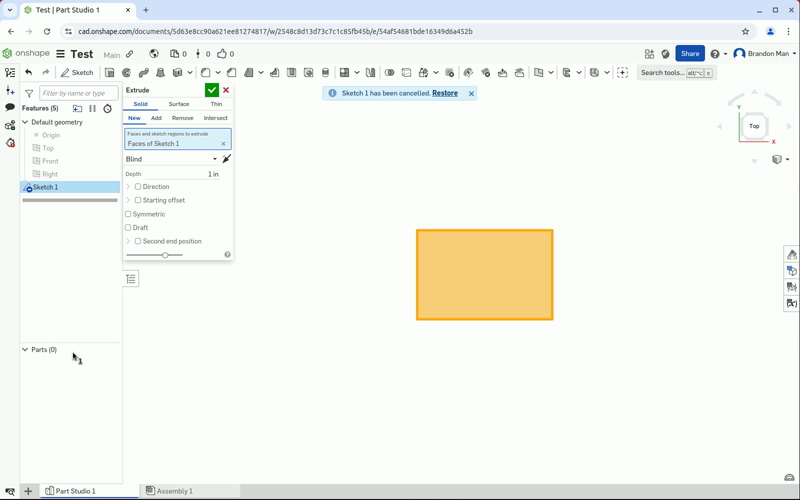
mouse_move(143, 106)
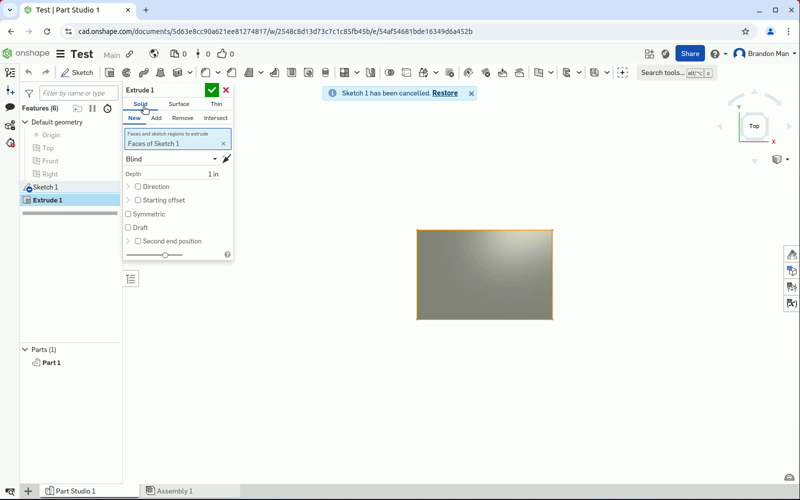
click(143, 106)
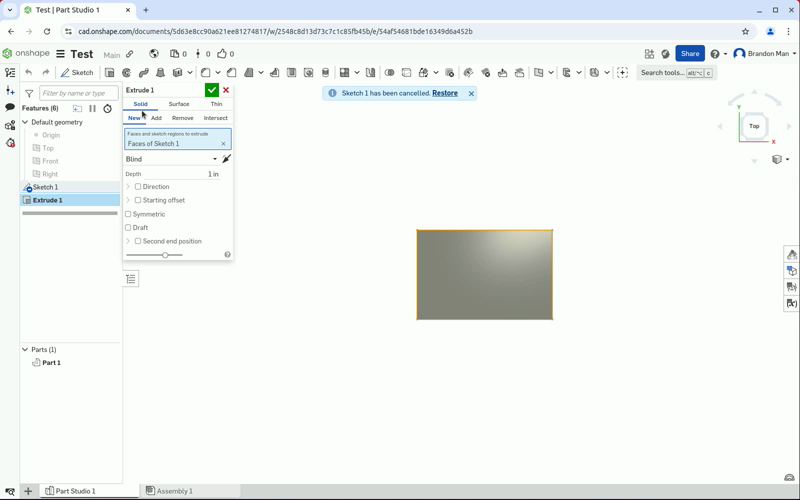
mouse_move(137, 120)
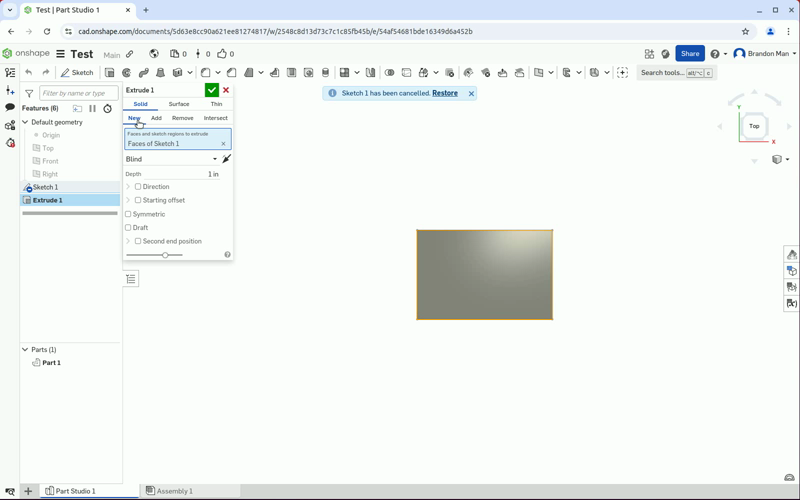
click(137, 120)
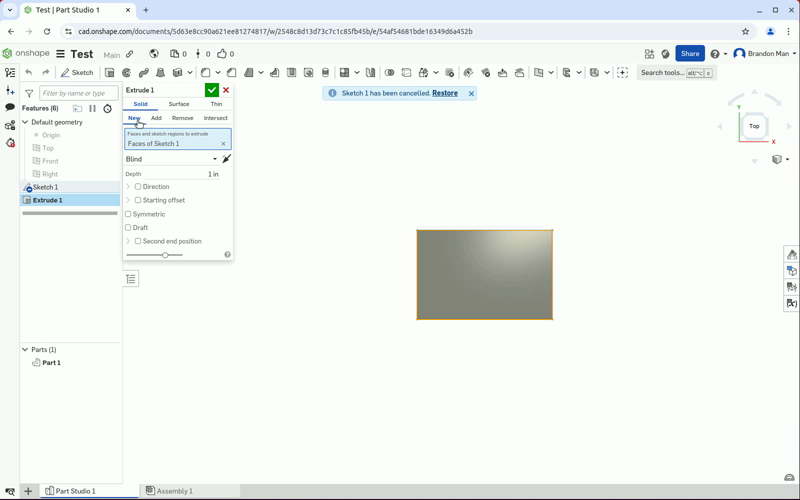
key(tab, 4)
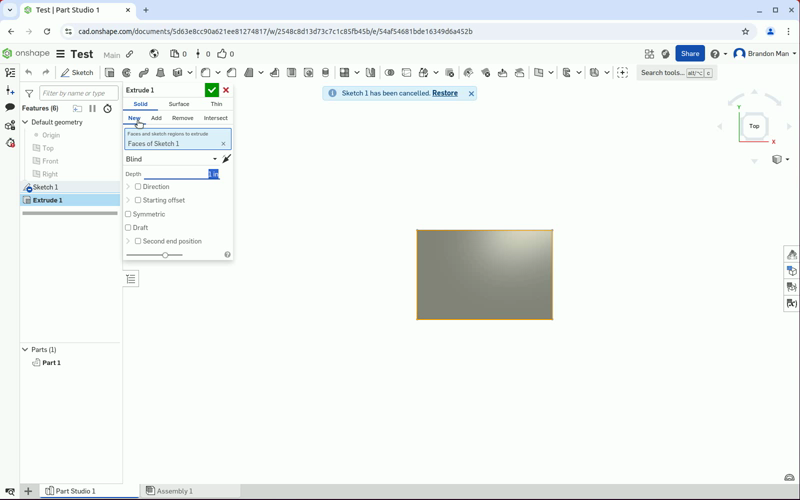
text(23.108)
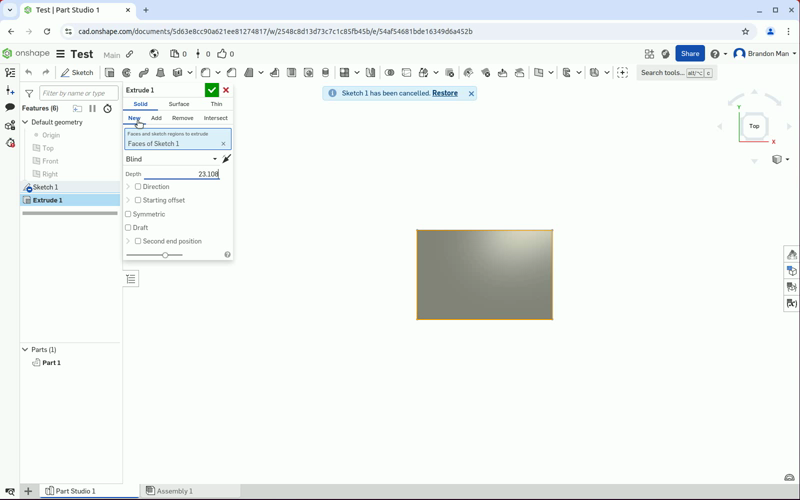
key(enter)
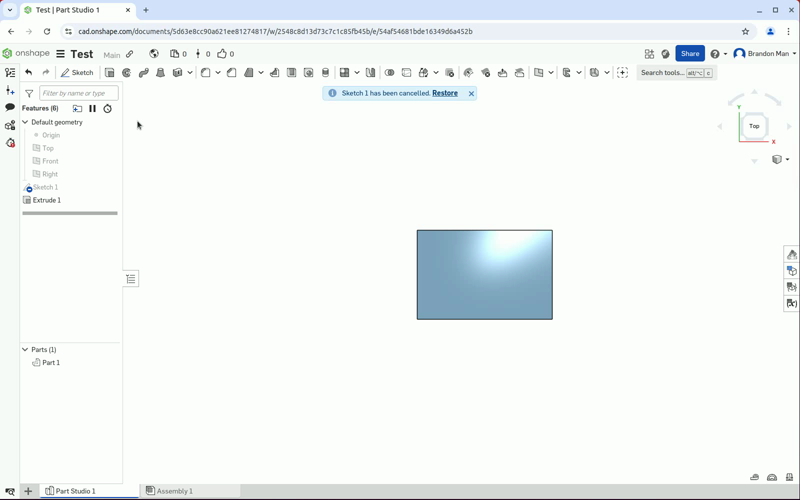
key(shift+h)
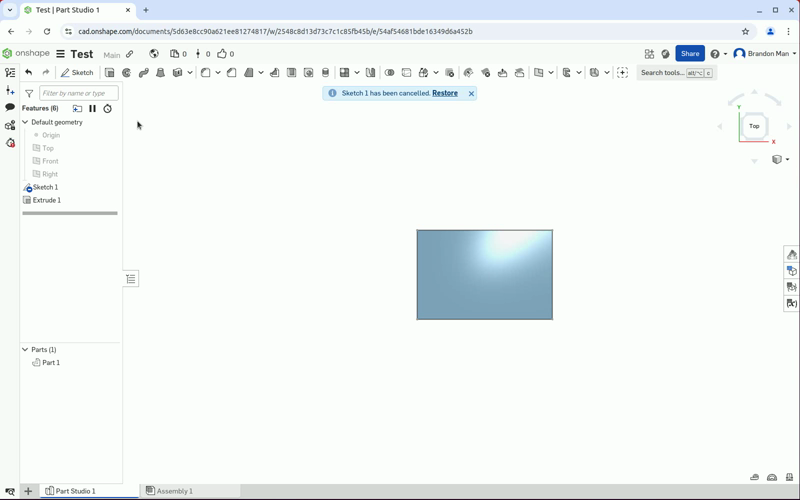
key(shift+h)
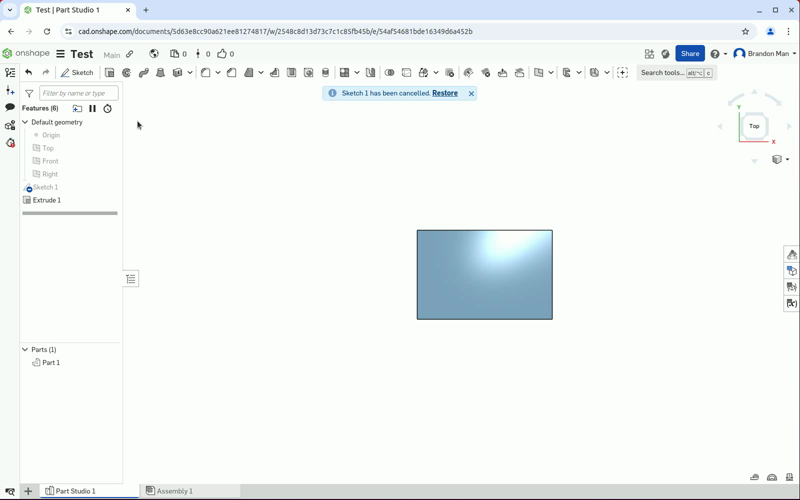
mouse_move(73, 189)
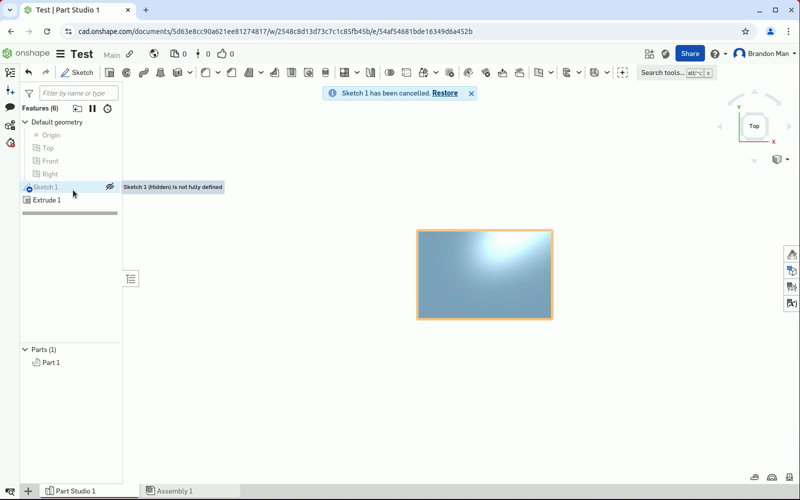
click(73, 189)
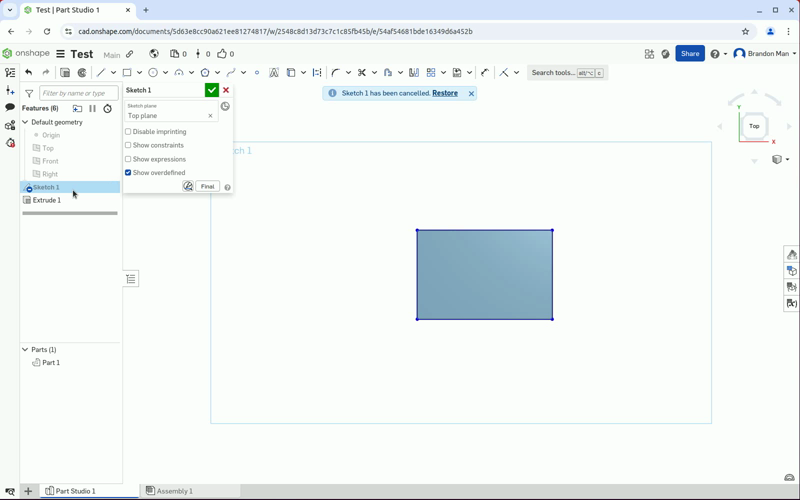
mouse_move(229, 92)
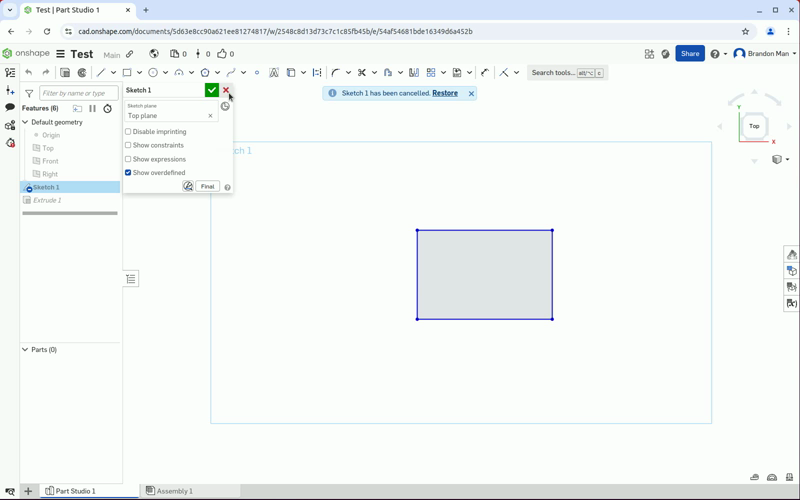
click(229, 92)
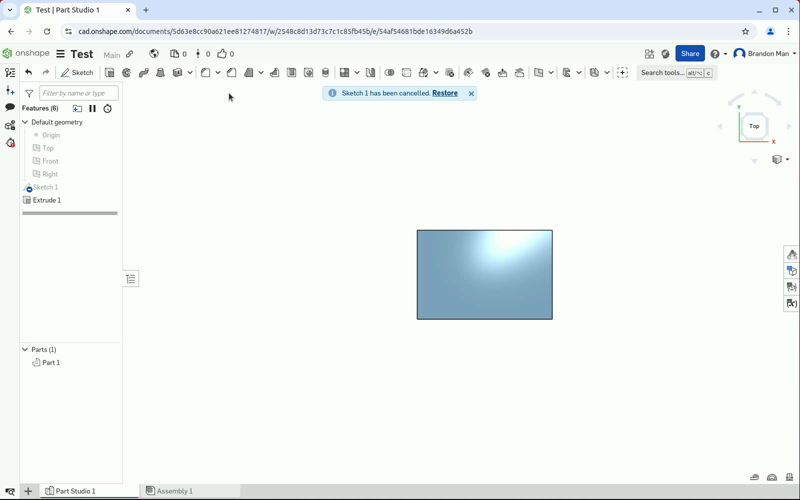
mouse_move(73, 352)
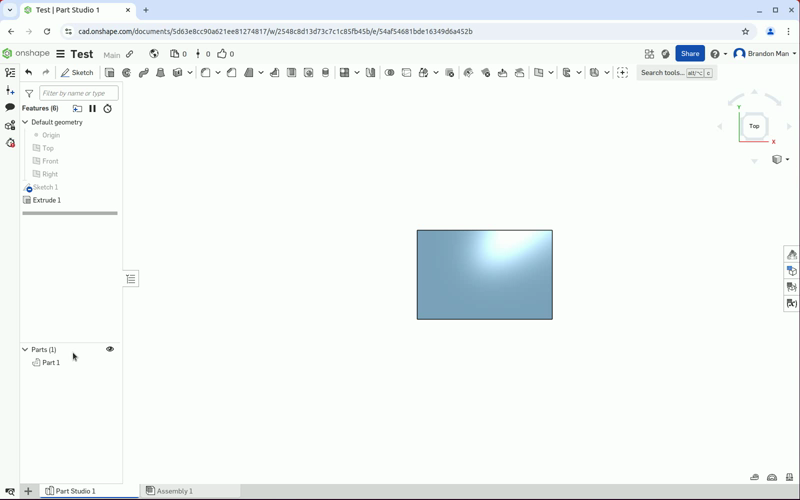
key(y)
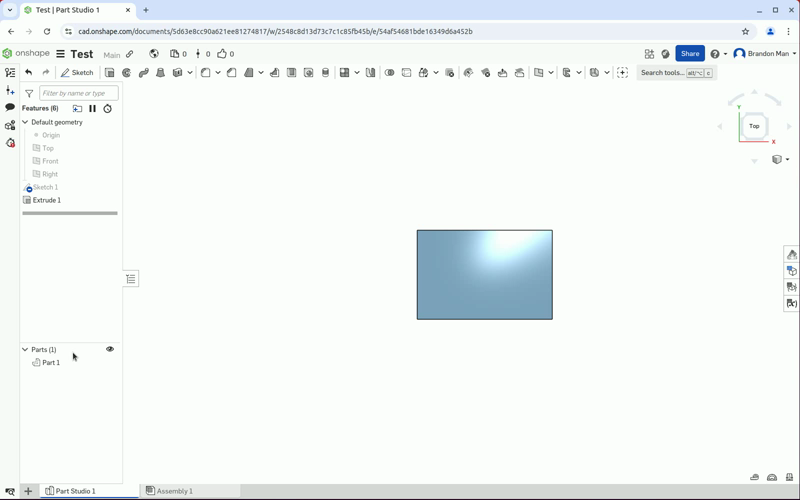
key(shift+p)
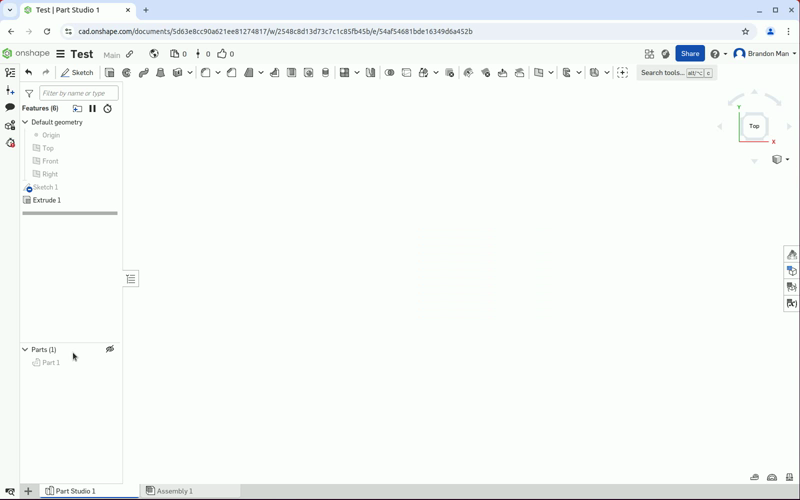
key(space)
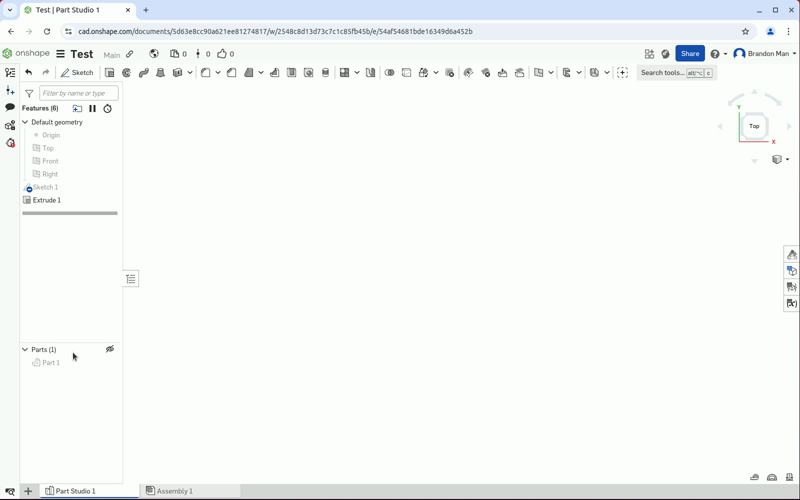
key_down(shift)
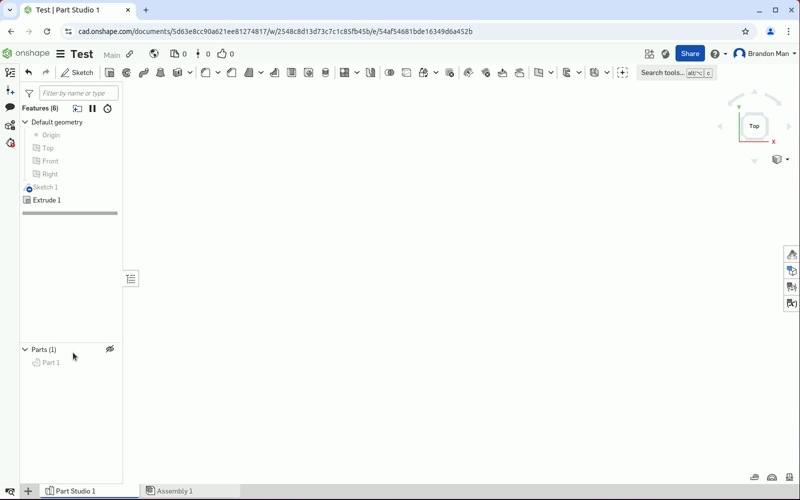
key(up)
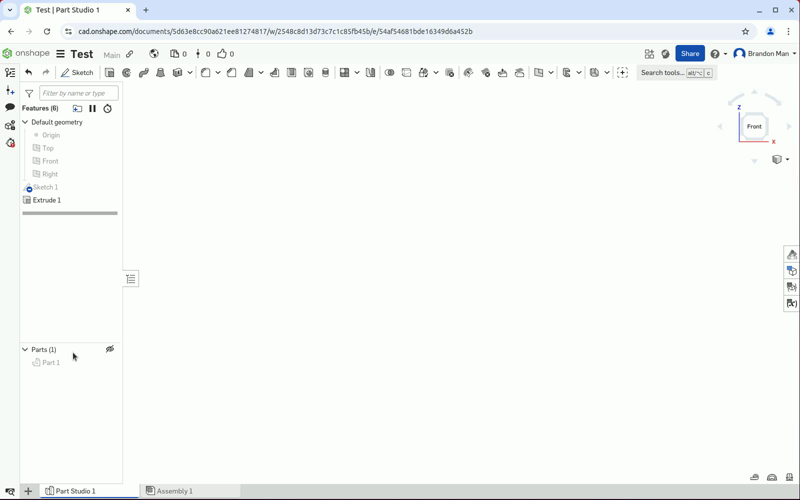
key_up(shift)
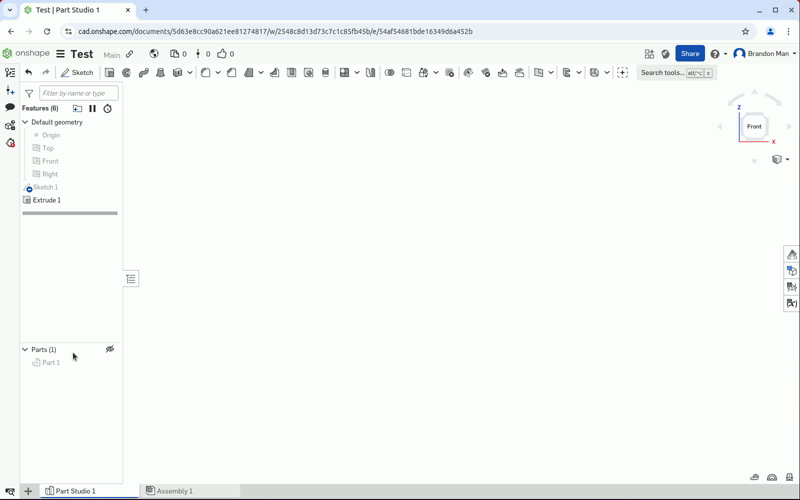
mouse_move(73, 352)
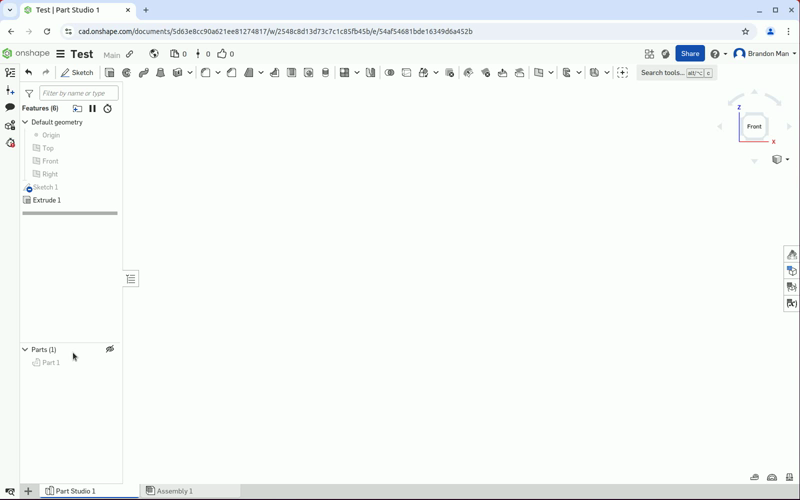
key(shift+y)
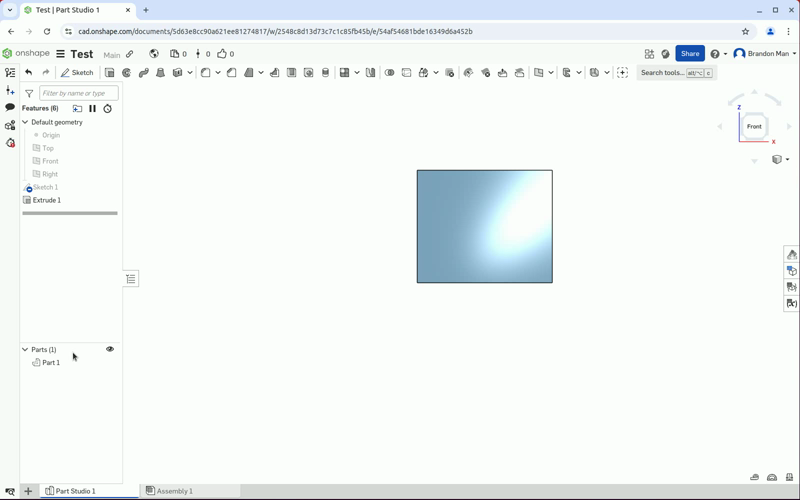
mouse_move(541, 75)
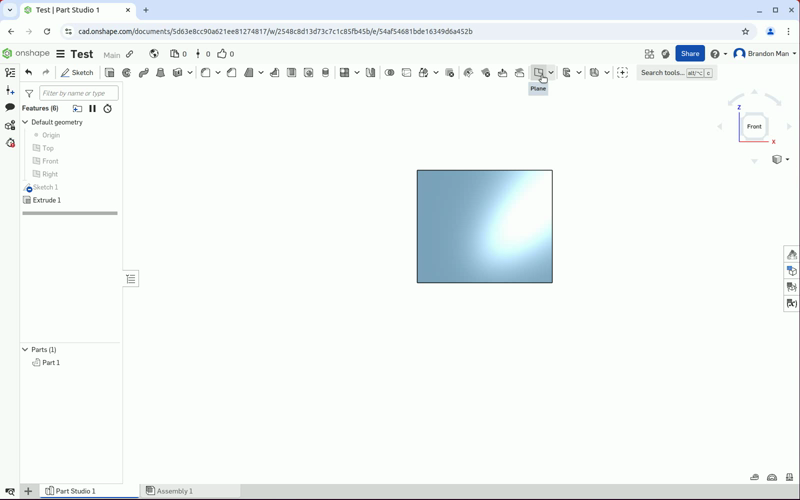
click(541, 75)
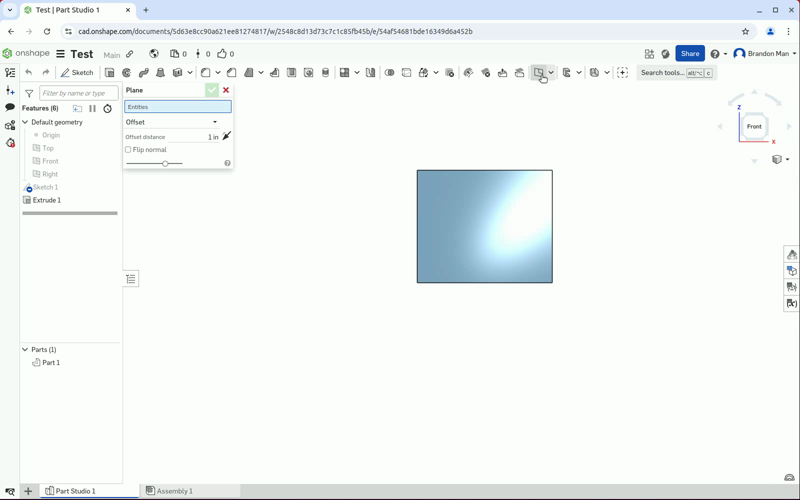
mouse_move(73, 163)
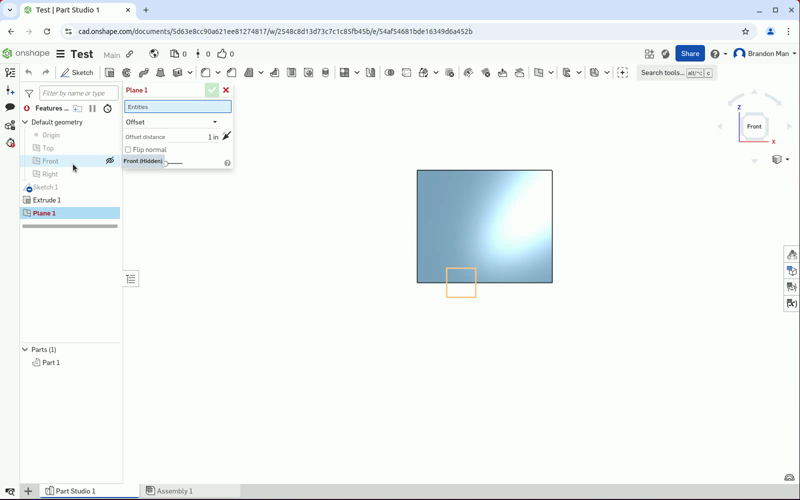
click(73, 163)
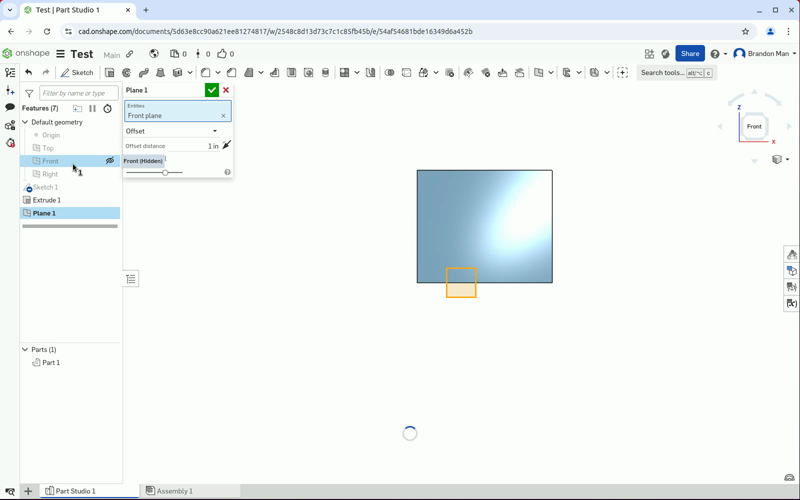
key(tab, 2)
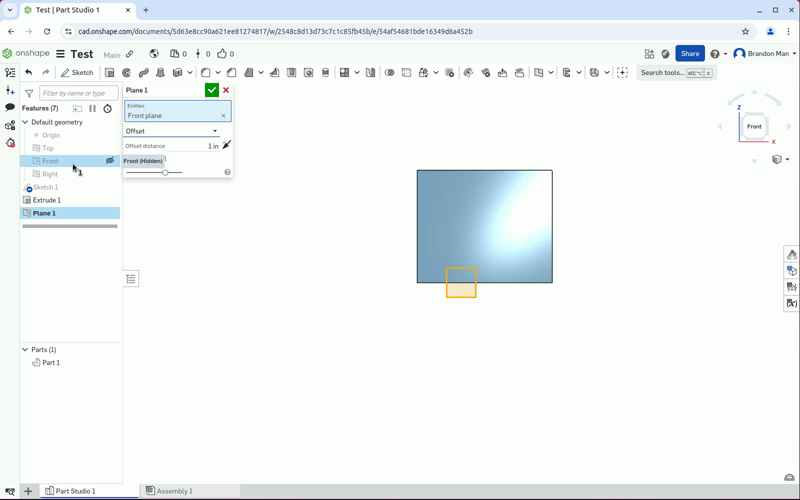
text(7.456)
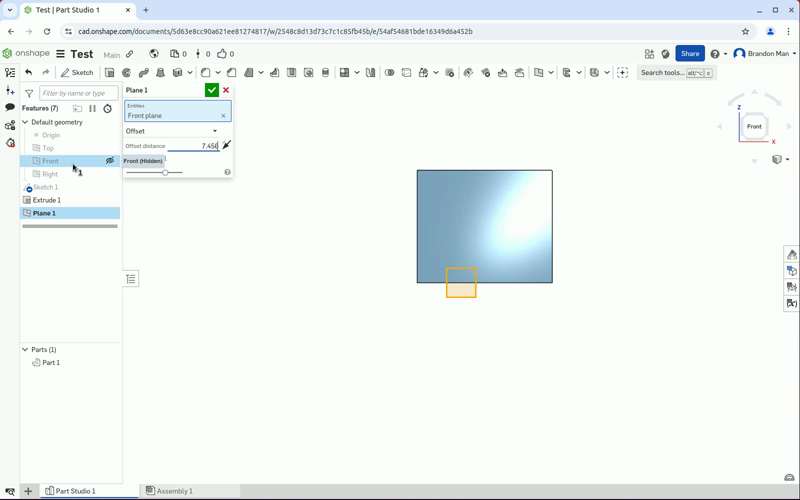
key(enter, 2)
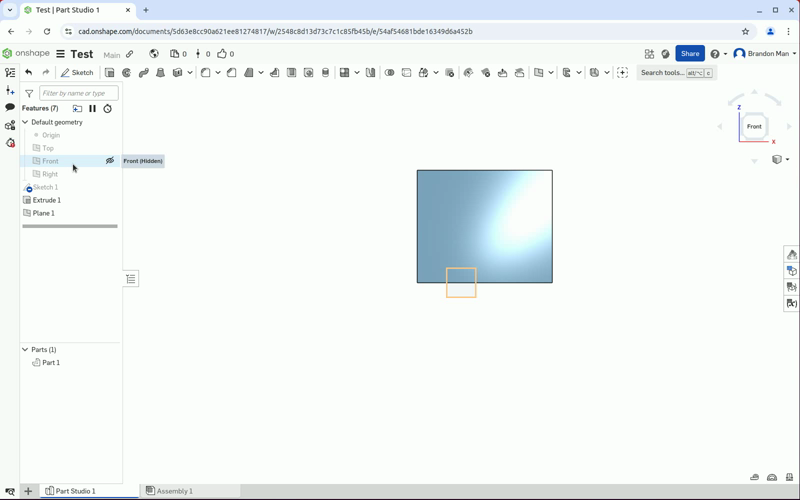
key(shift+s)
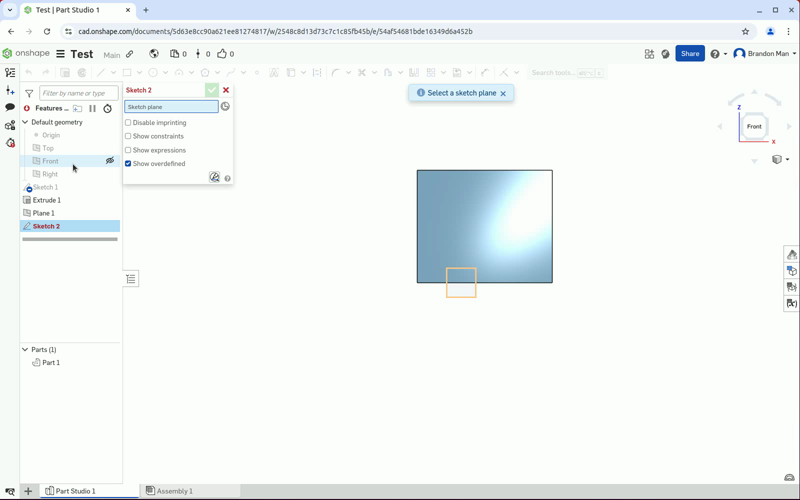
mouse_move(73, 215)
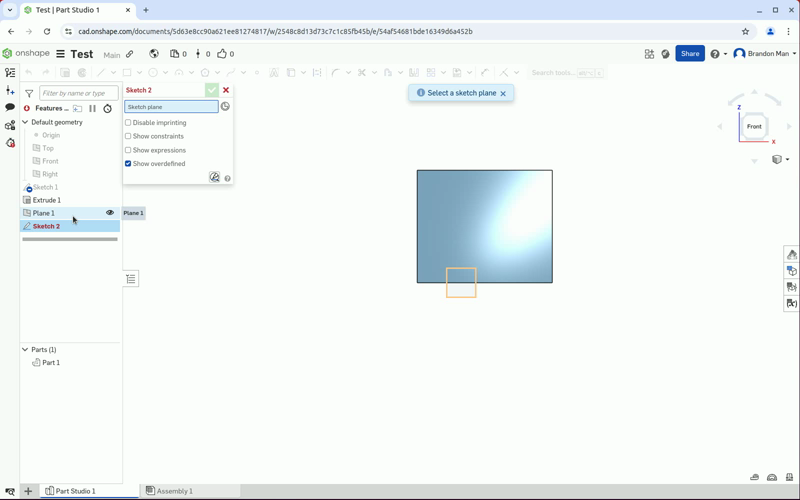
click(73, 215)
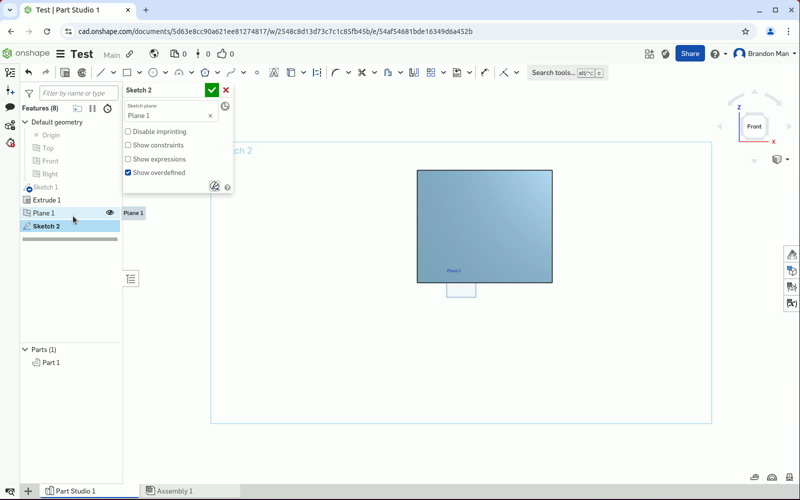
mouse_move(73, 352)
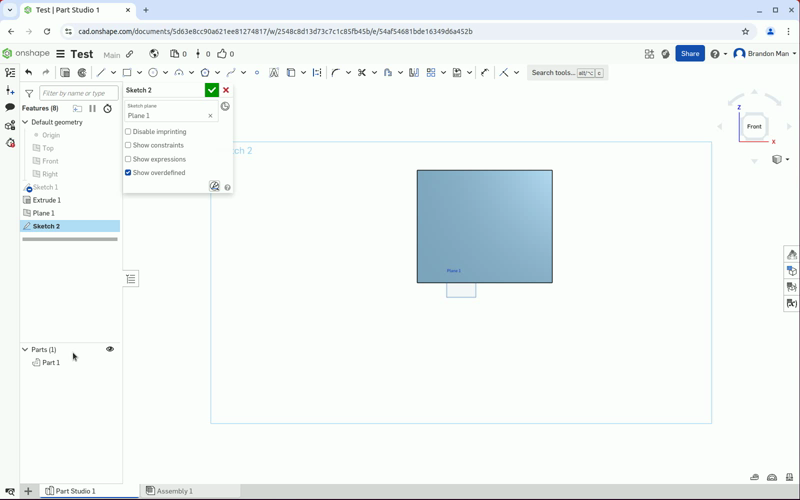
key(y)
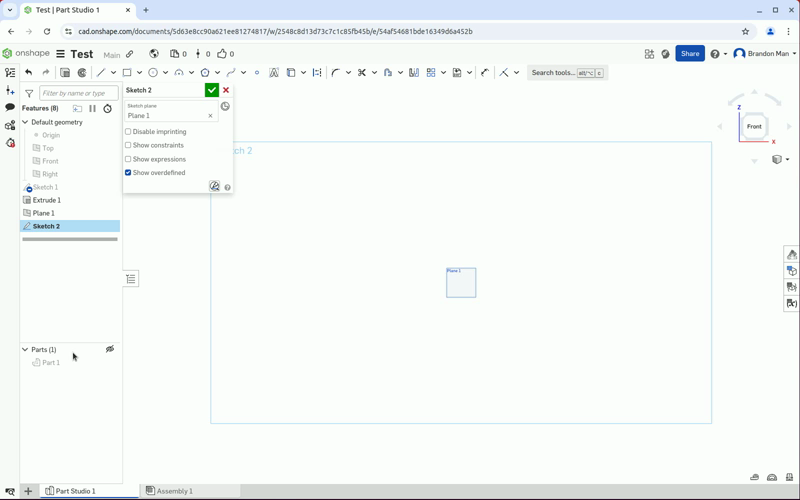
key(l)
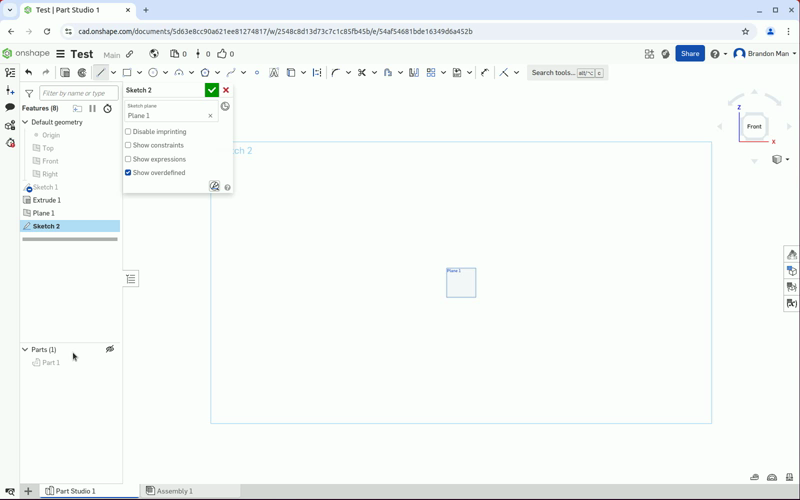
key_down(shift)
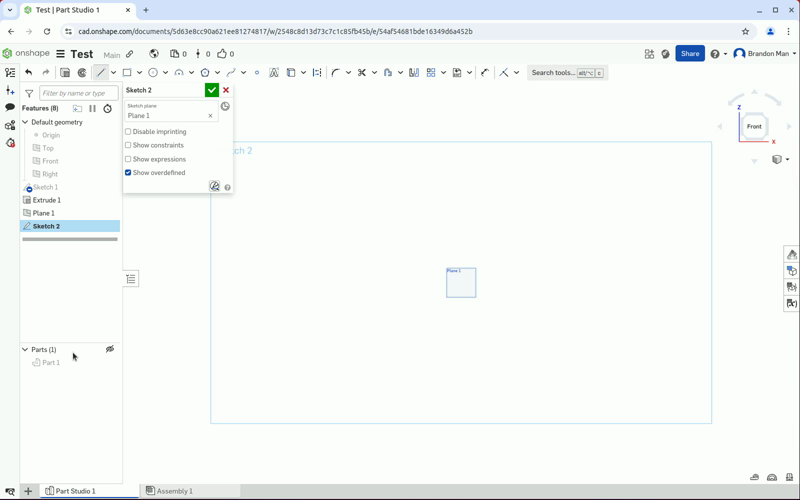
mouse_move(495, 215)
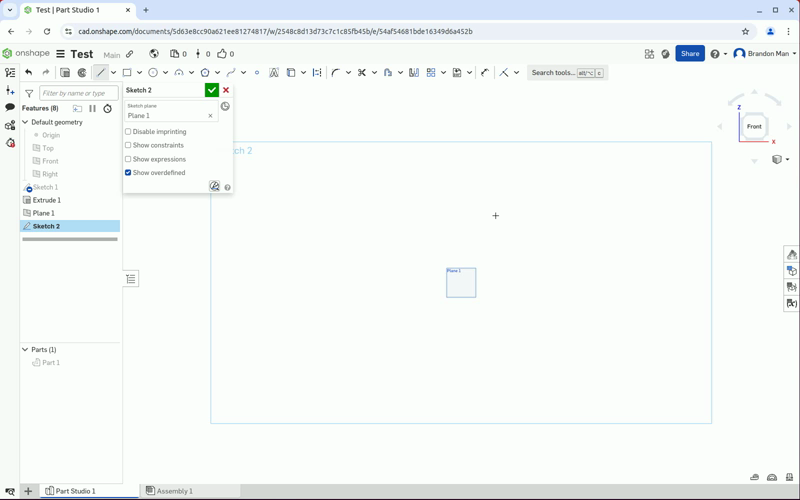
click(495, 215)
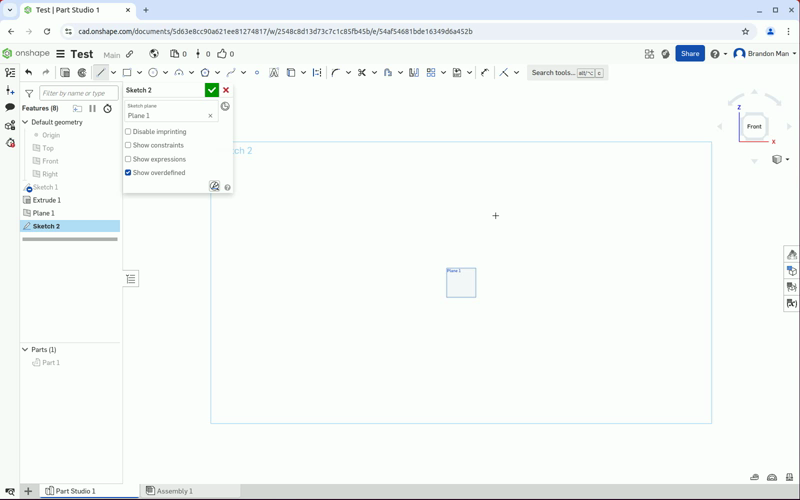
key_up(shift)
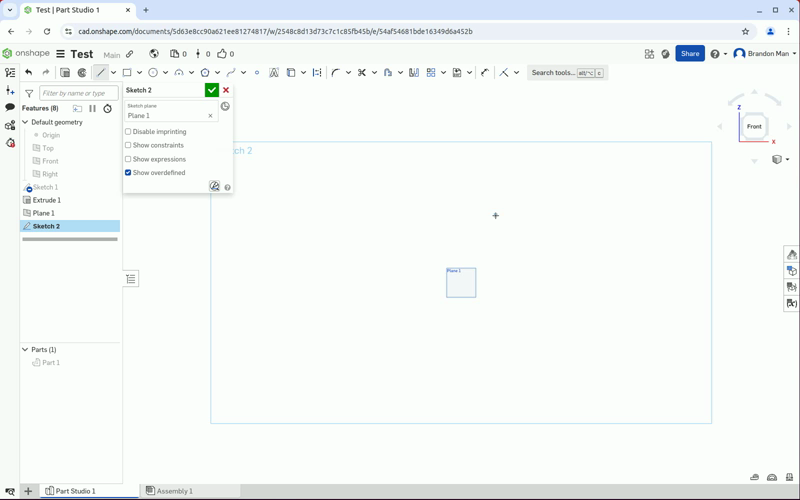
key_down(shift)
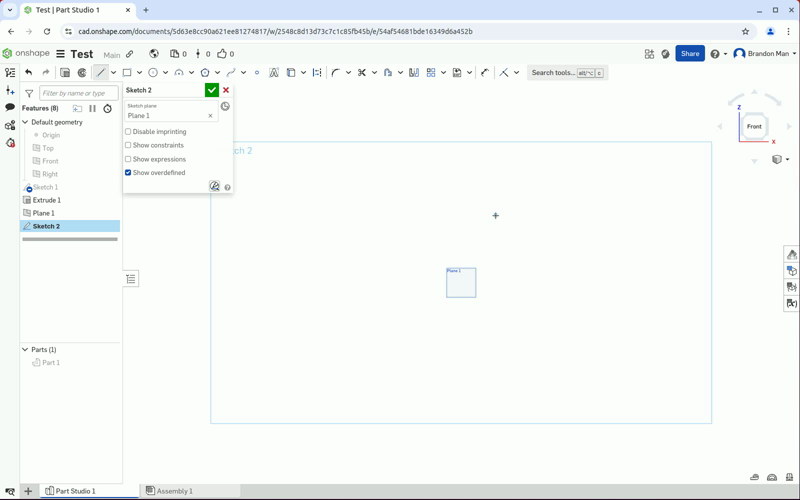
mouse_move(525, 215)
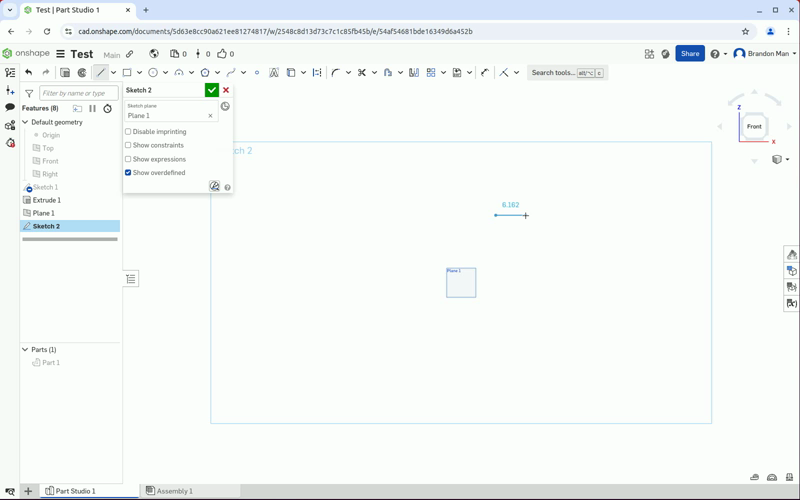
mouse_move(552, 215)
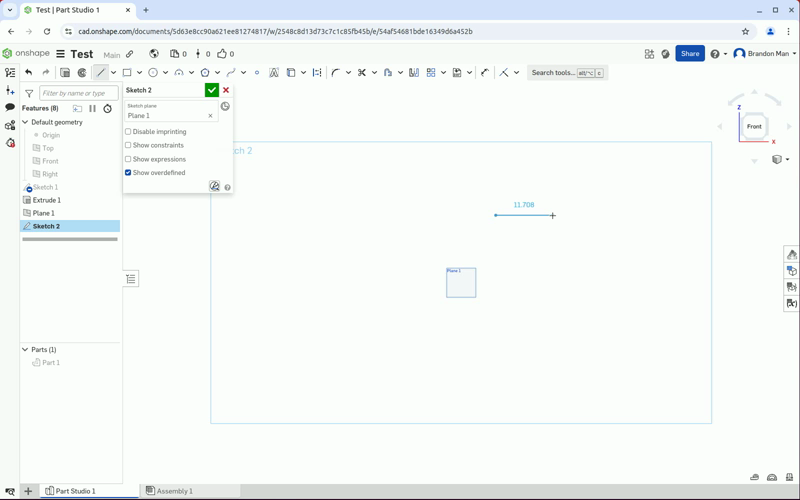
click(552, 215)
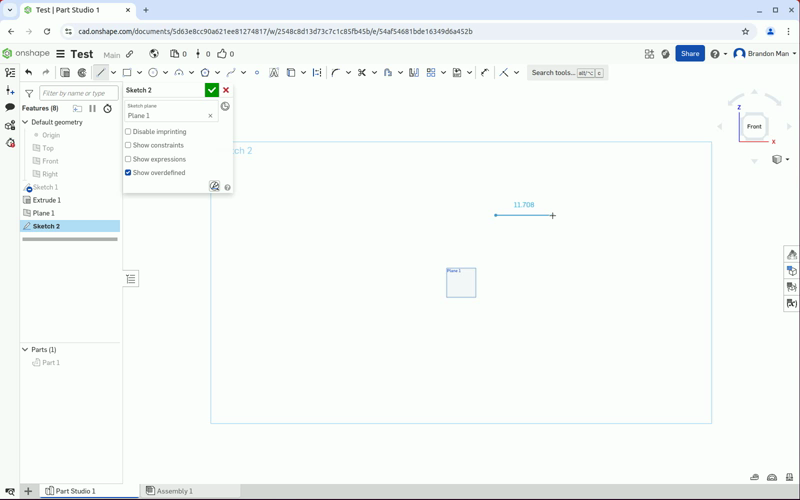
key_up(shift)
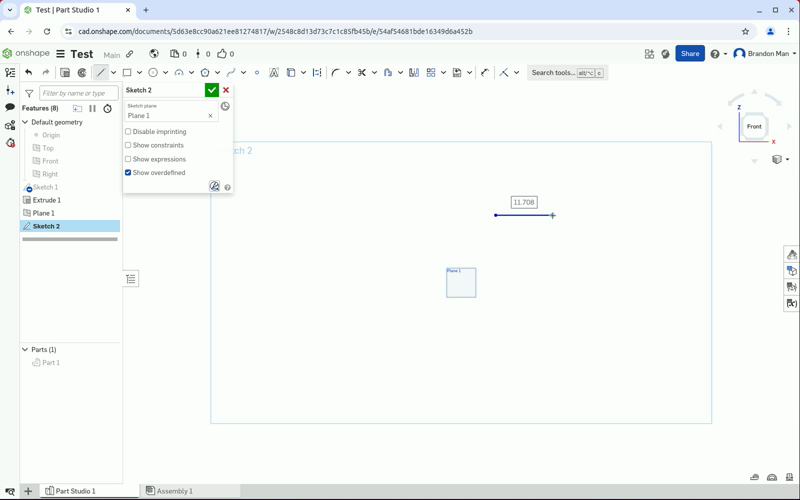
key_down(shift)
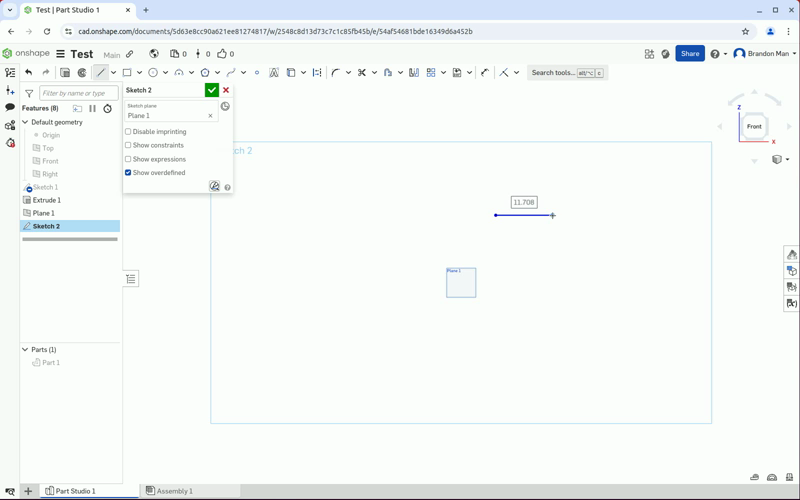
mouse_move(582, 215)
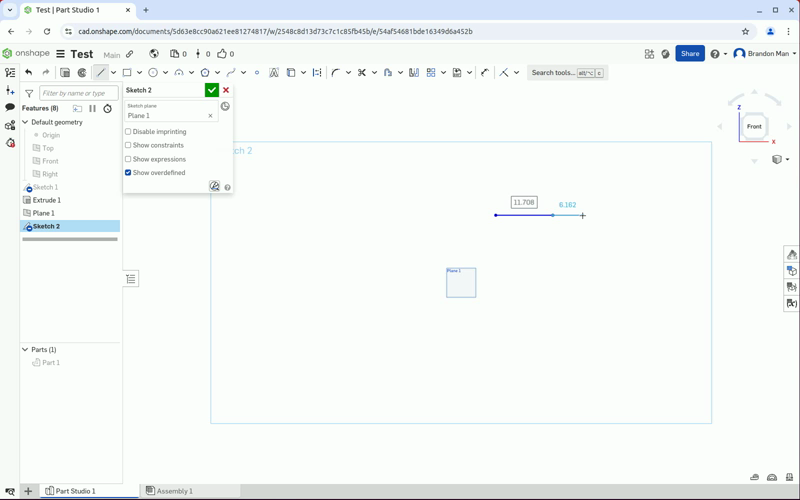
mouse_move(552, 169)
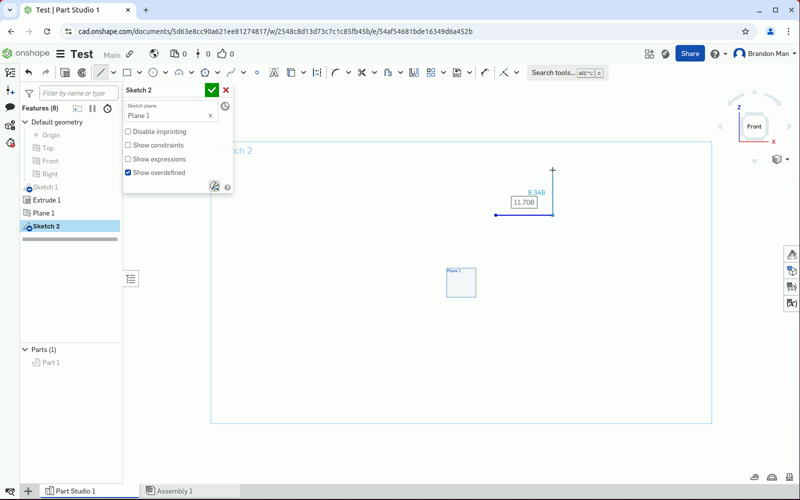
click(552, 169)
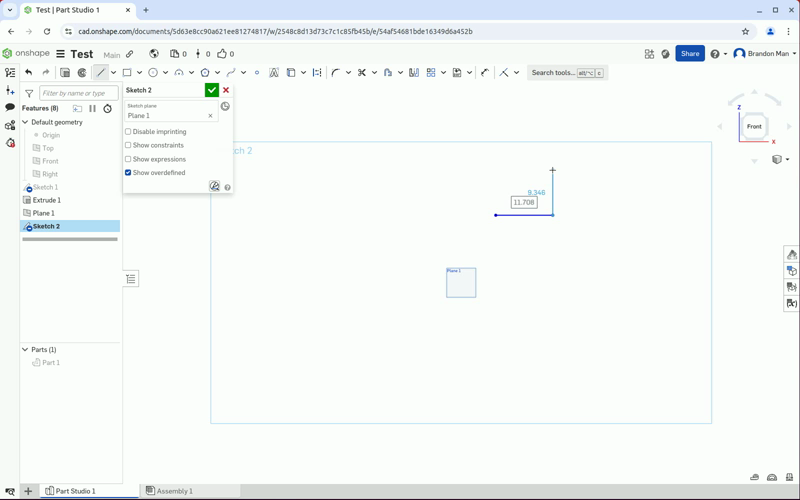
key_up(shift)
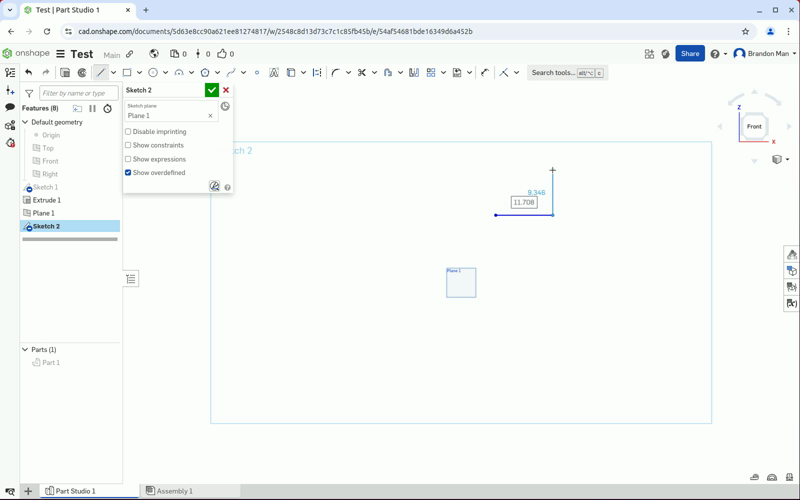
key_down(shift)
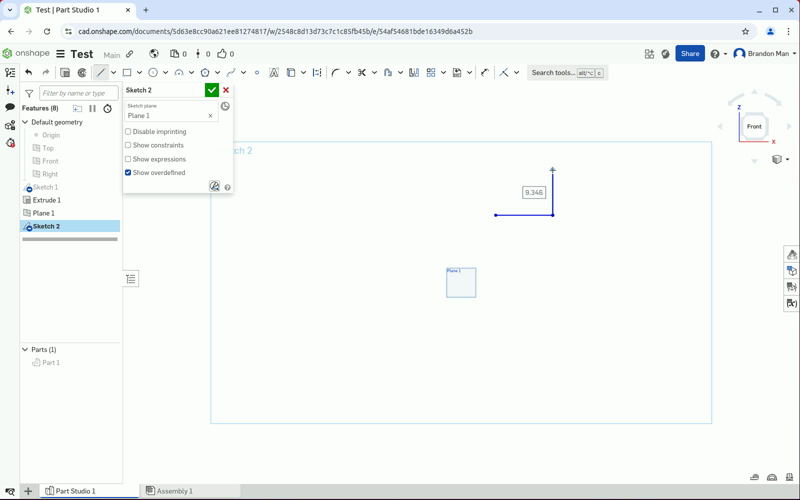
mouse_move(582, 169)
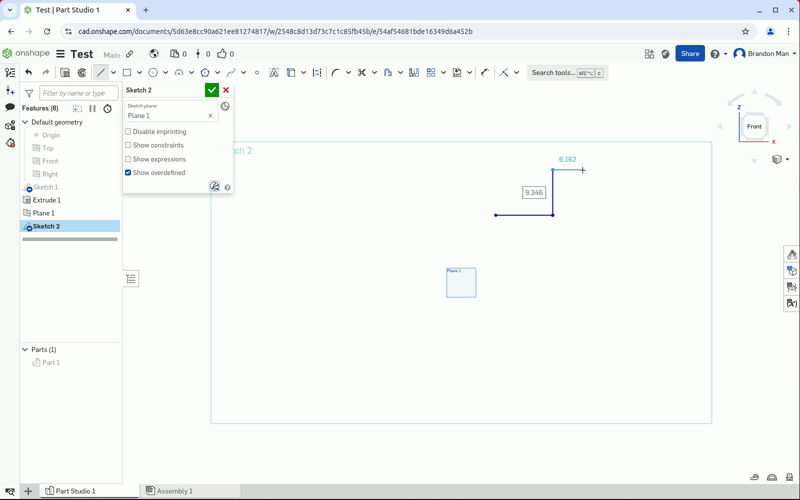
mouse_move(495, 169)
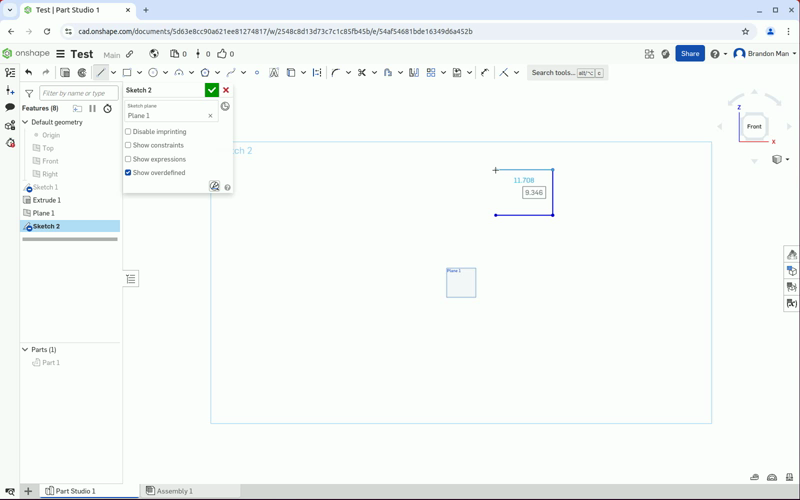
click(495, 169)
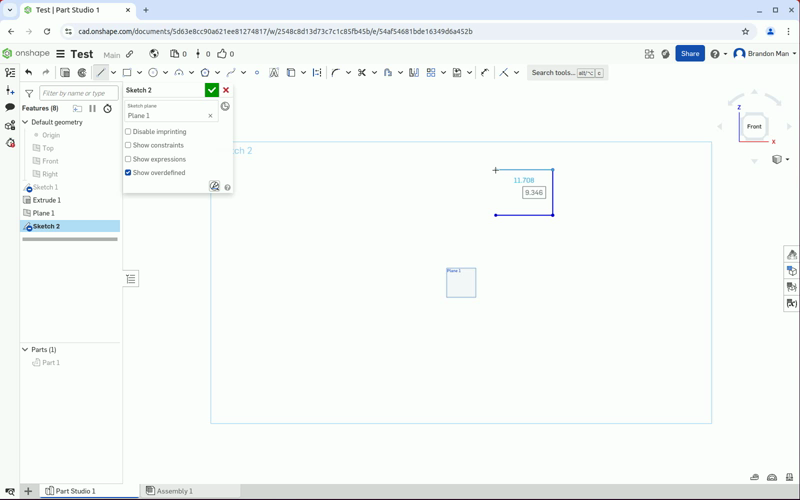
key_up(shift)
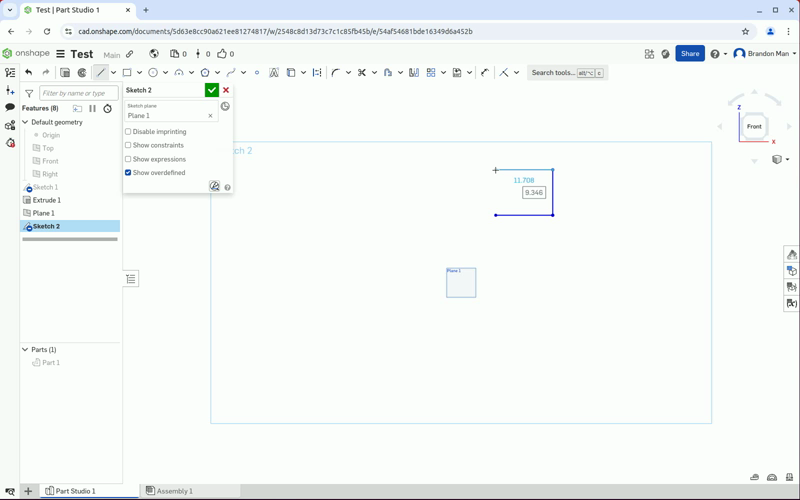
mouse_move(525, 169)
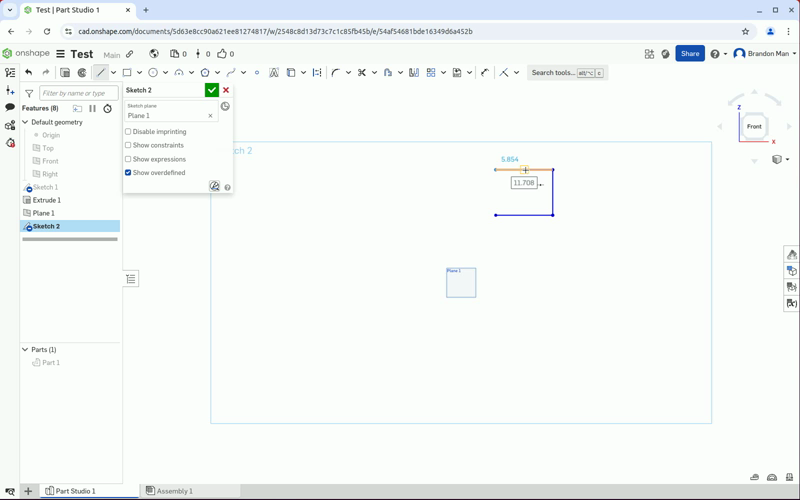
key_down(shift)
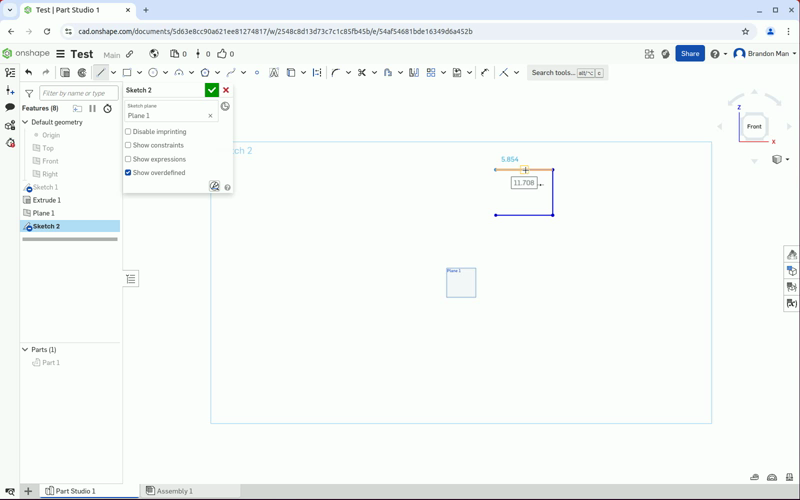
mouse_move(495, 215)
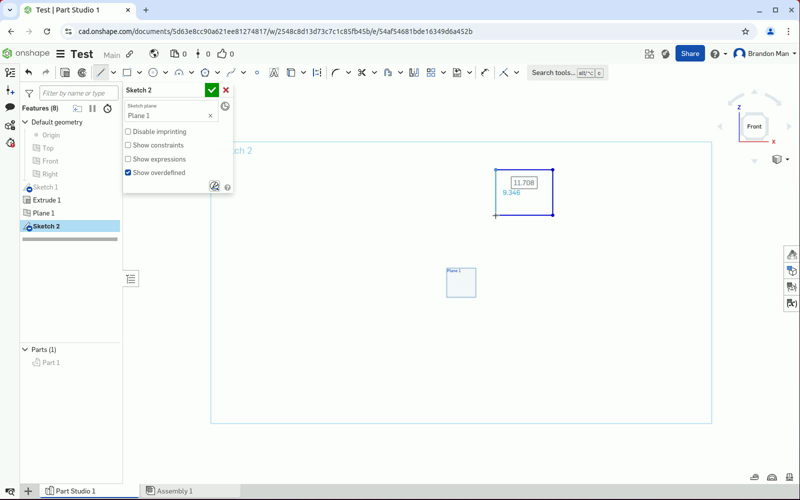
key_up(shift)
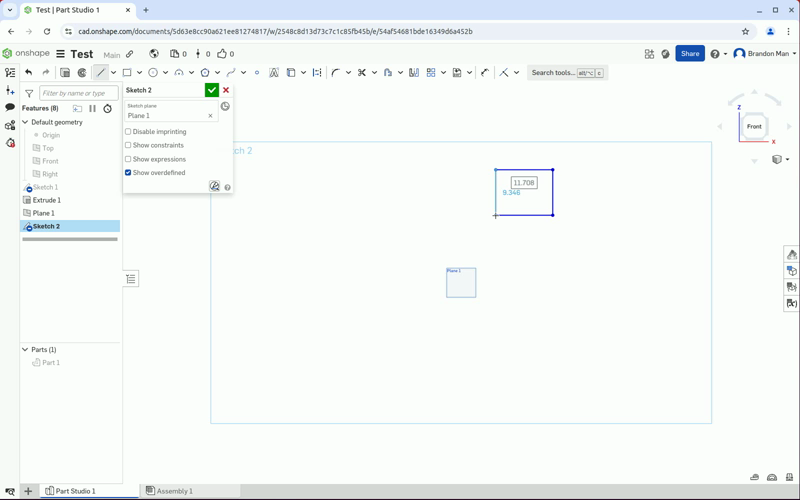
click(495, 215)
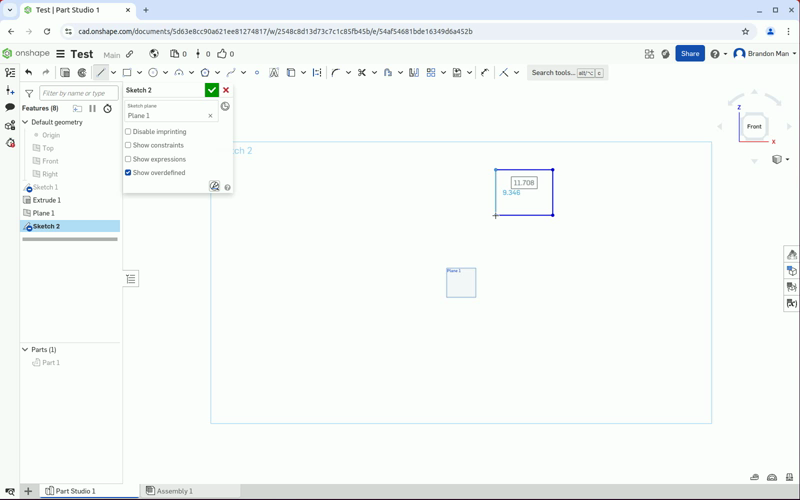
key(esc)
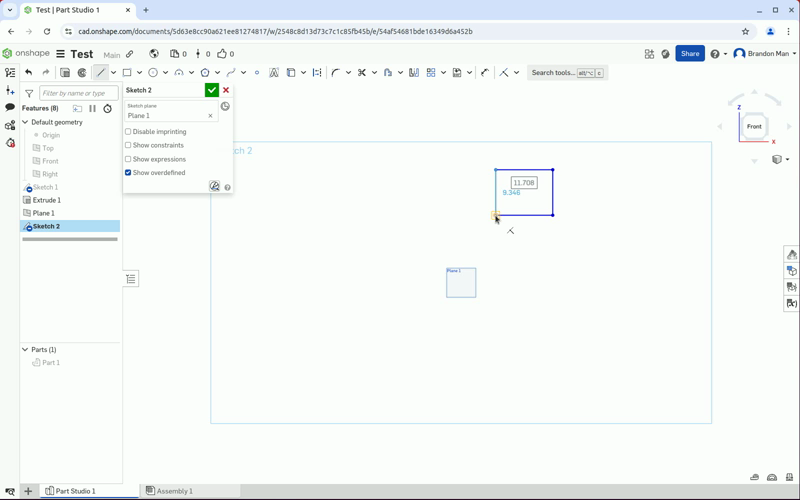
mouse_move(521, 199)
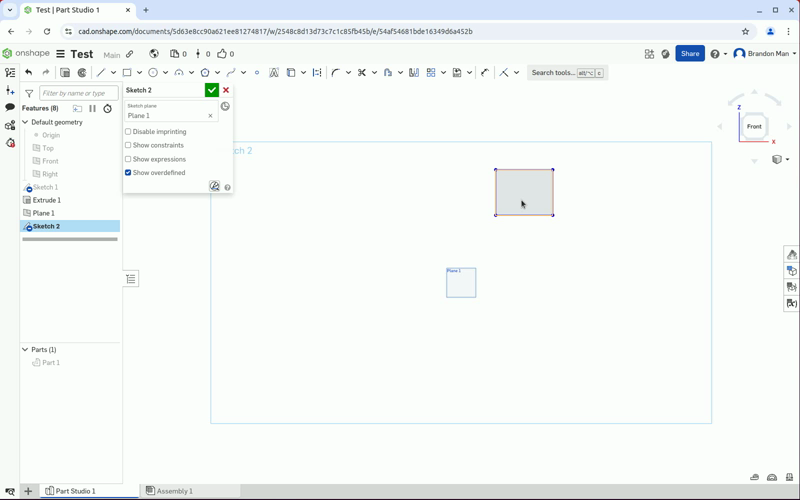
click(521, 199)
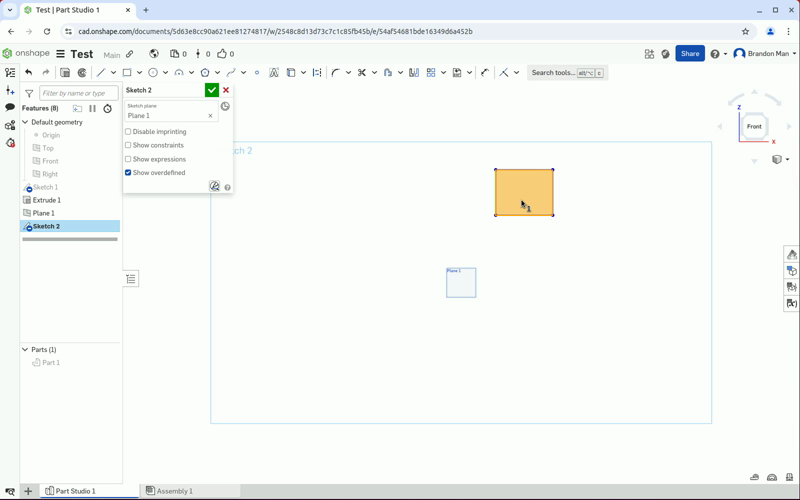
mouse_move(73, 352)
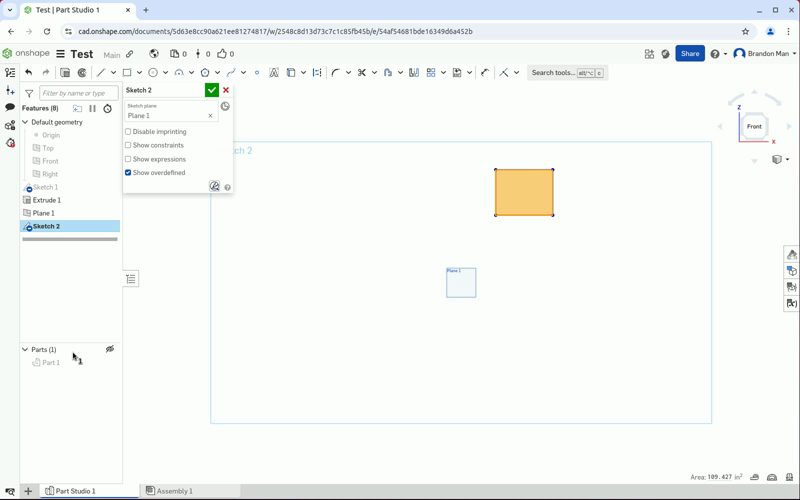
key(shift+y)
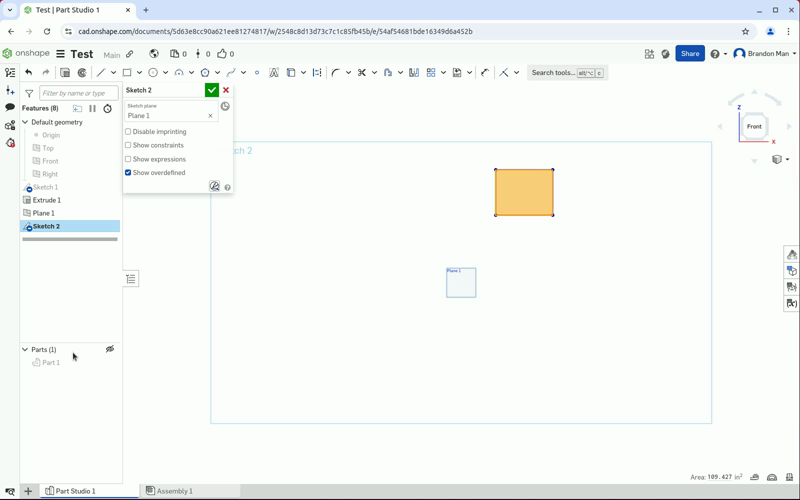
key(shift+e)
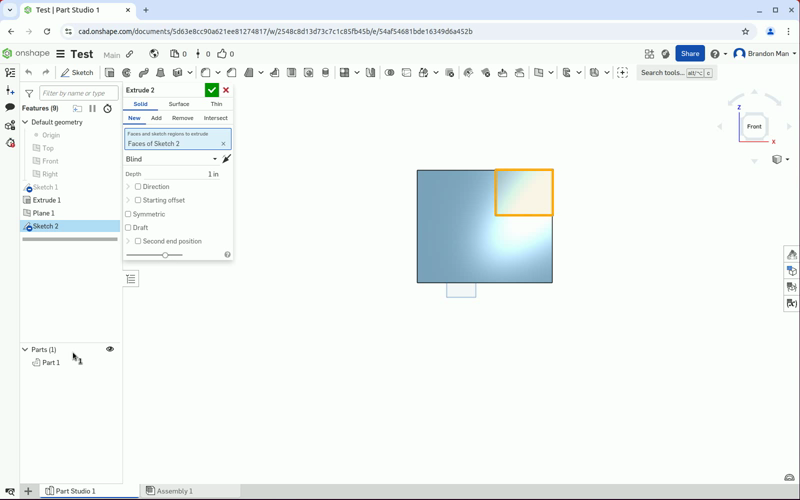
mouse_move(143, 106)
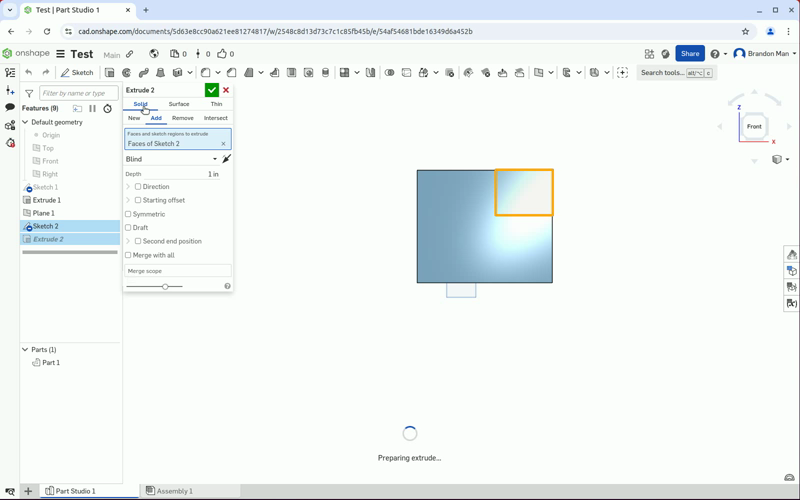
click(143, 106)
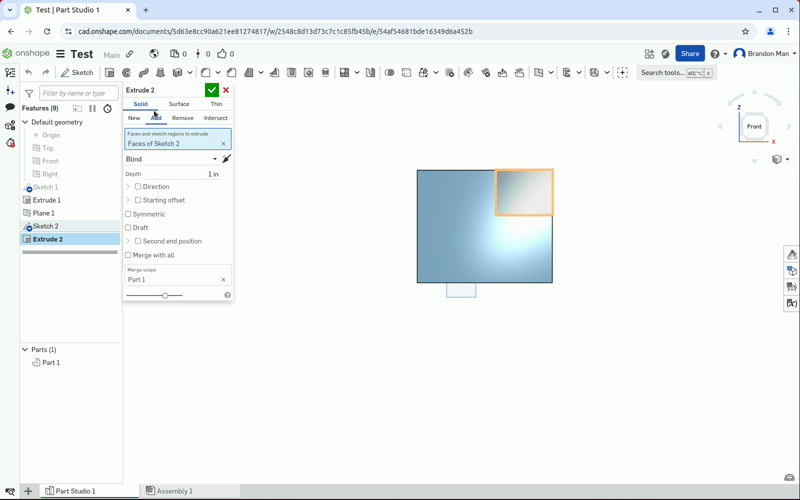
mouse_move(186, 120)
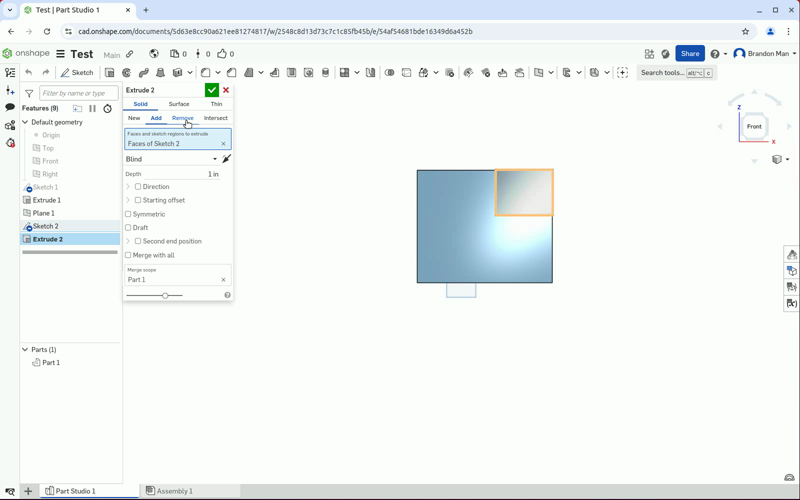
click(186, 120)
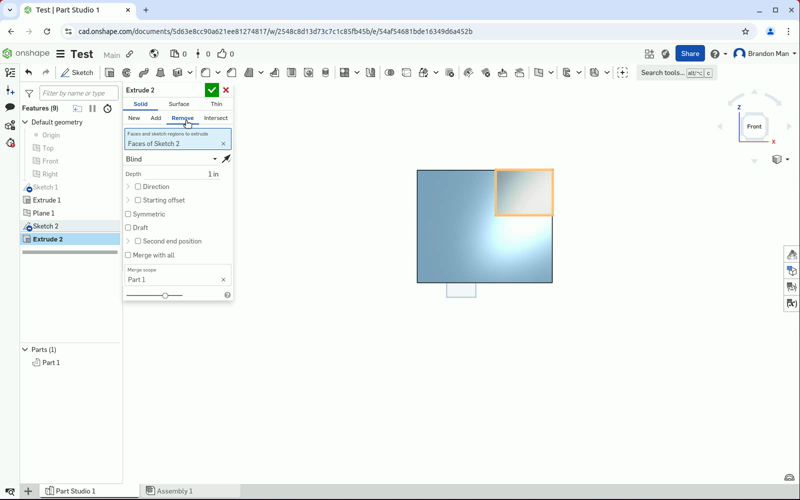
key(tab, 4)
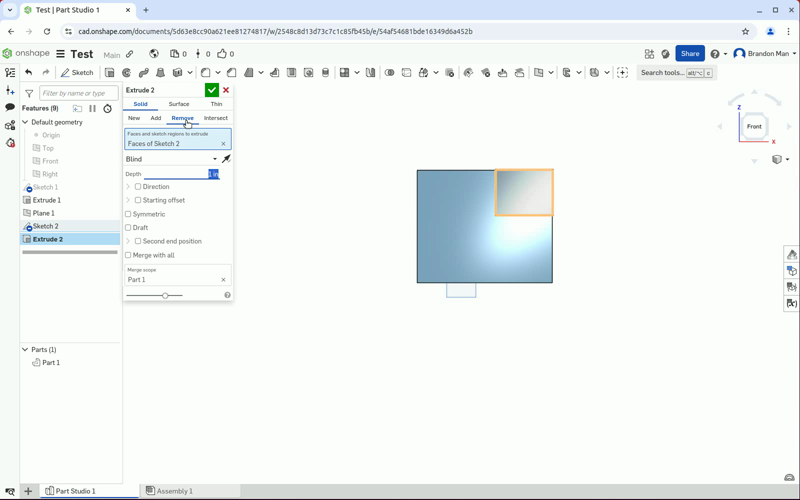
text(19.016)
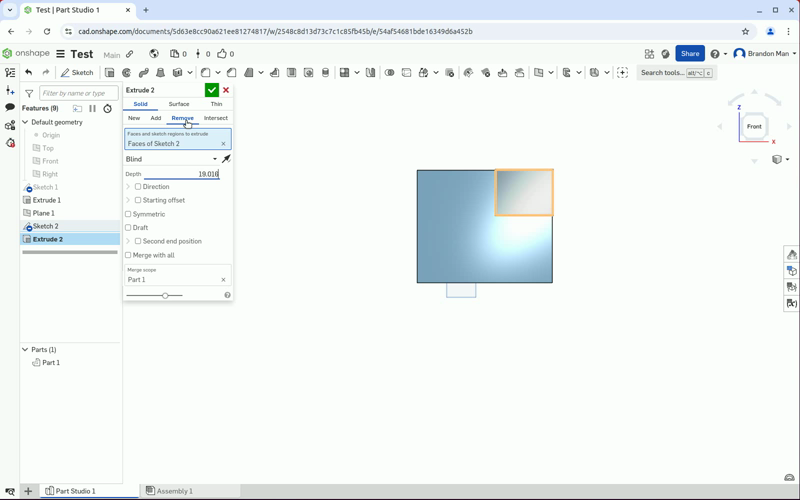
key(tab, 6)
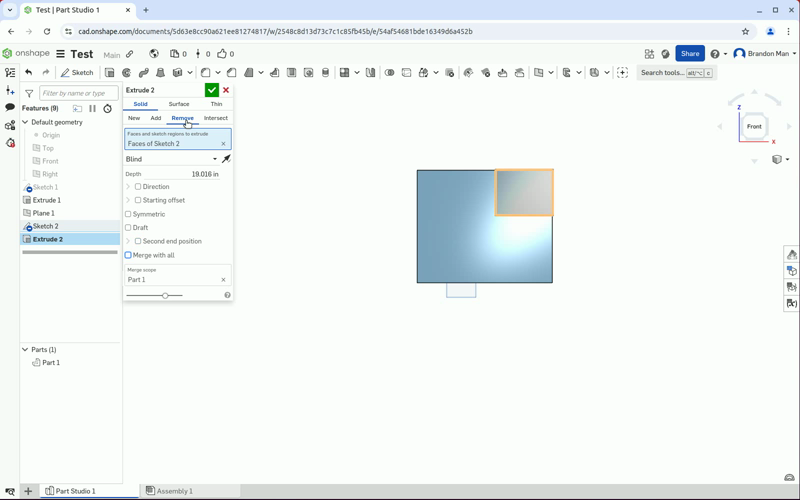
key(space)
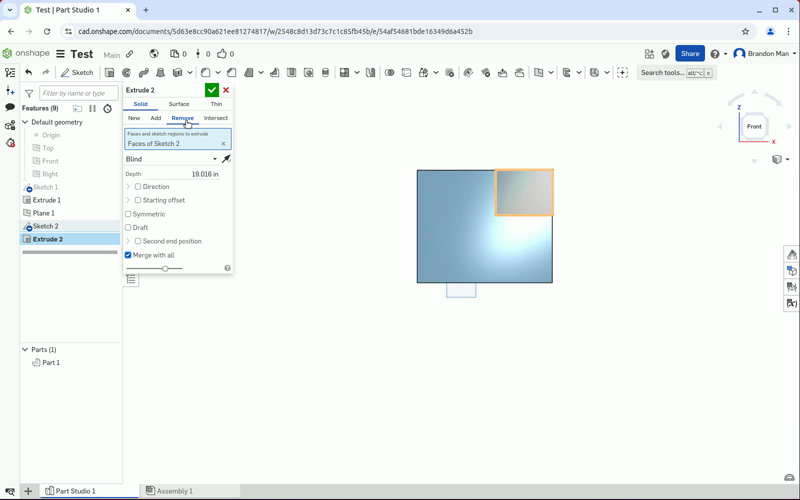
key(enter)
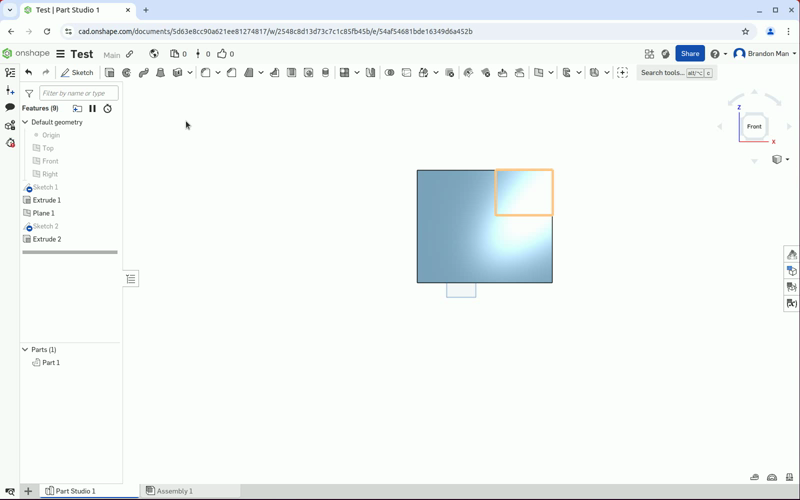
key(shift+h)
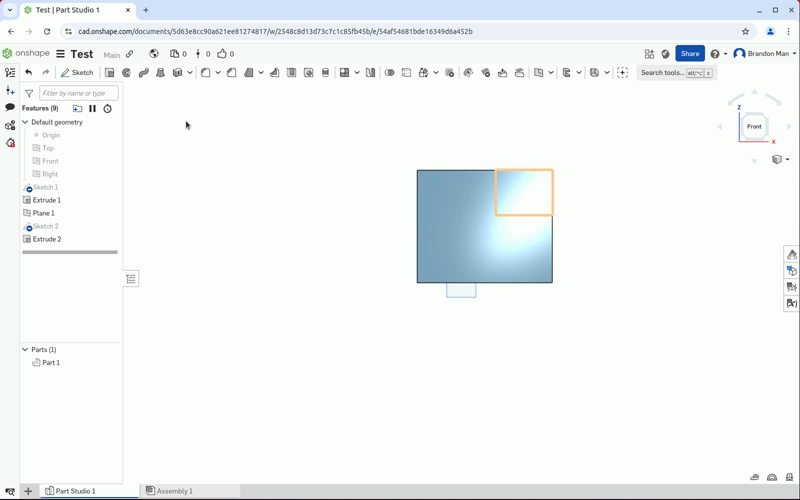
key(shift+h)
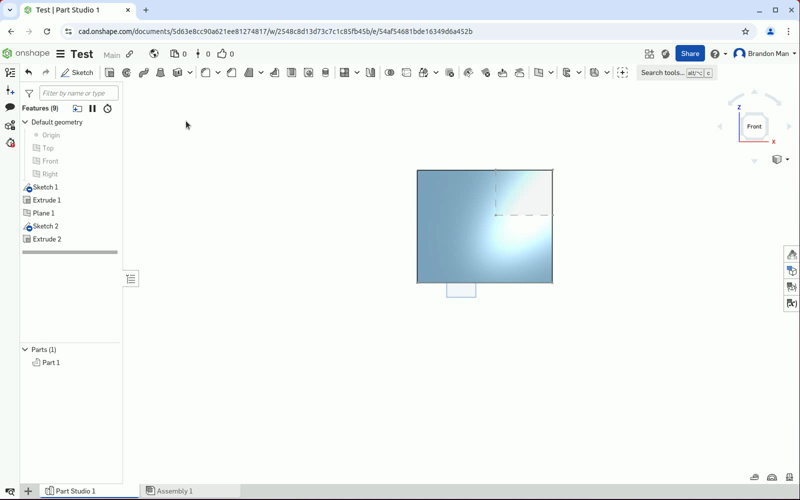
key(shift+7)
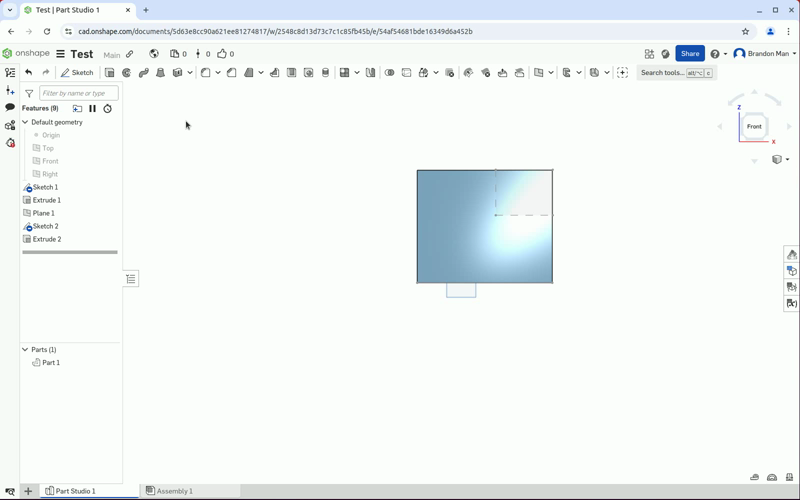
key(left, 2)
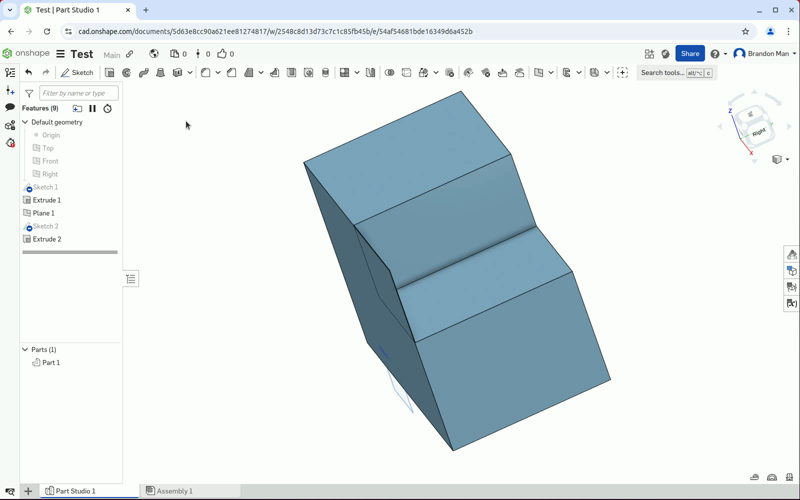
key(down, 2)
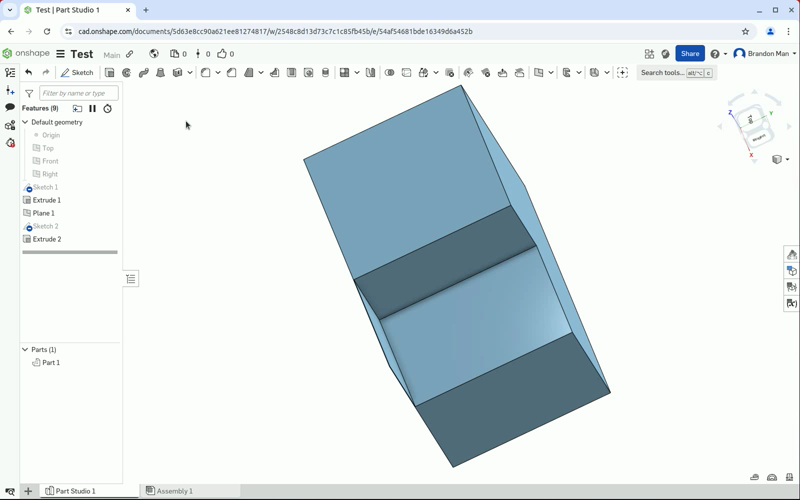
key(up, 2)
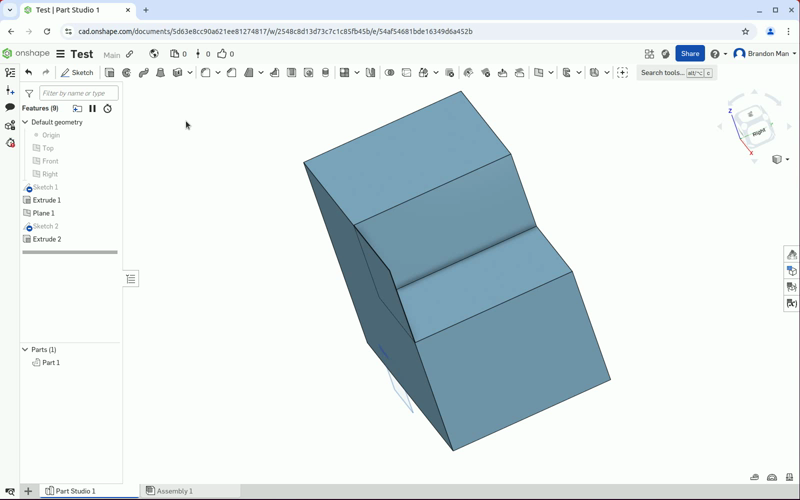
key(right, 2)
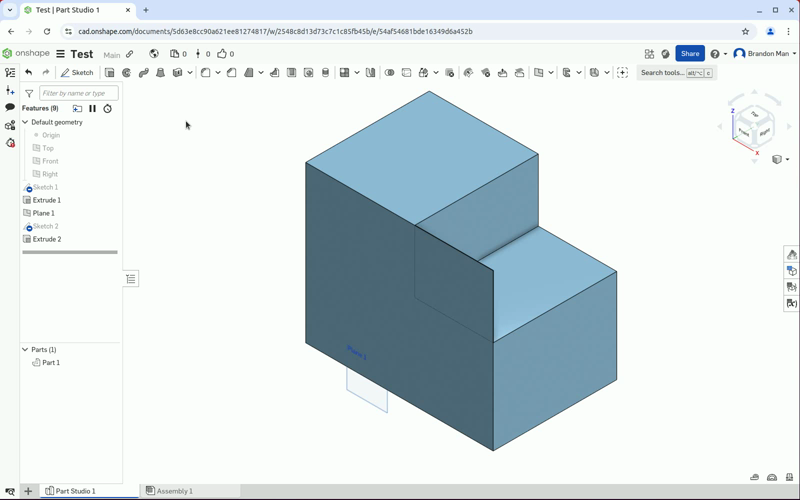
mouse_move(73, 189)
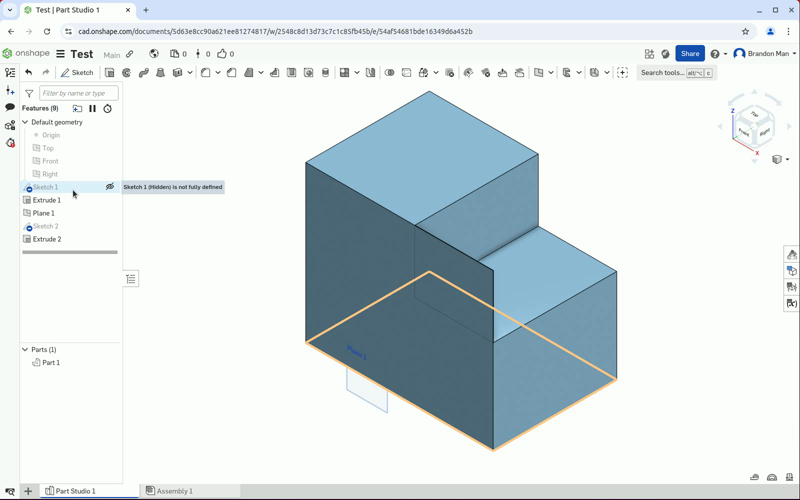
click(73, 189)